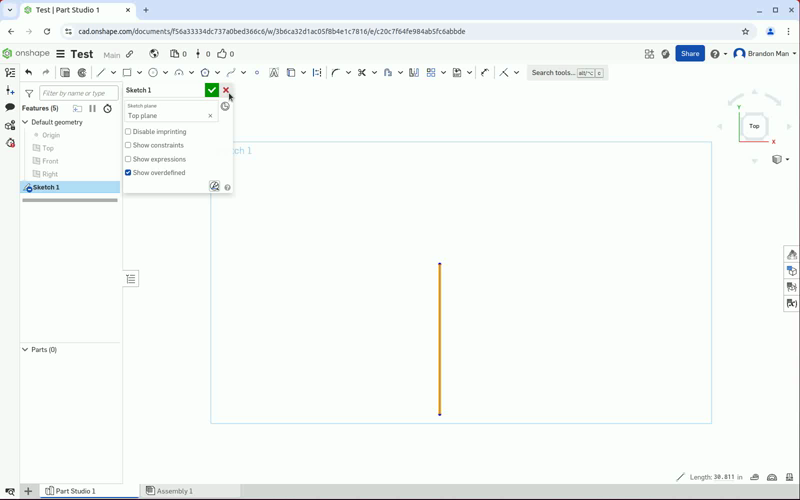
key(shift+h)
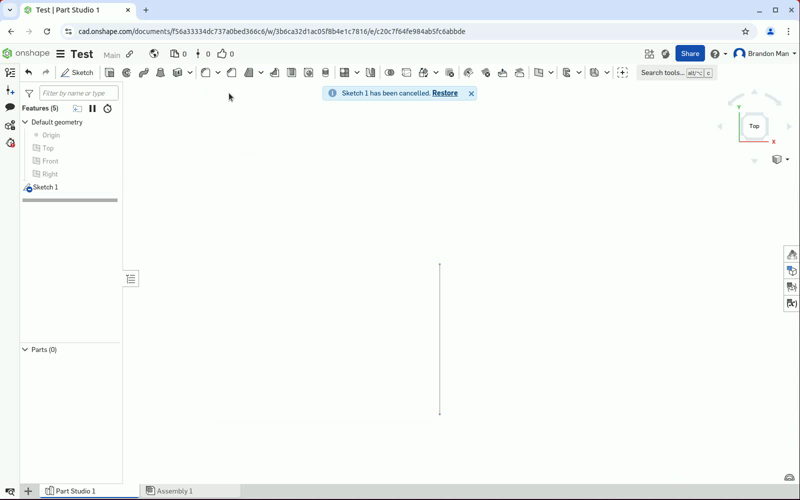
key(shift+s)
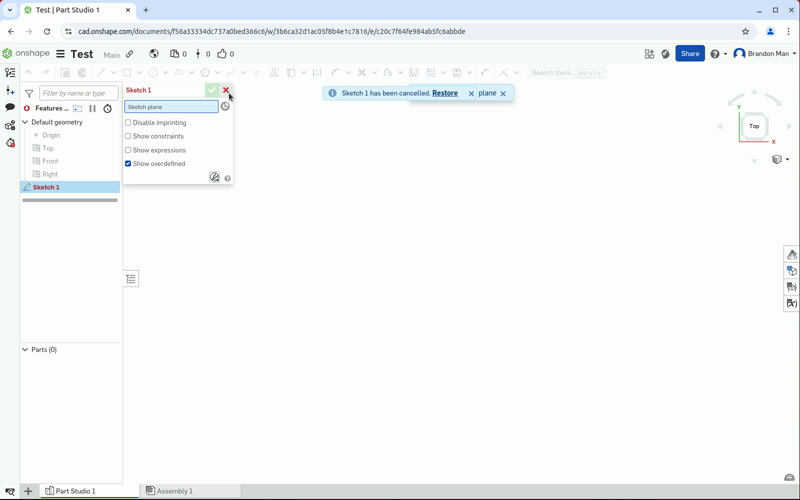
mouse_move(73, 150)
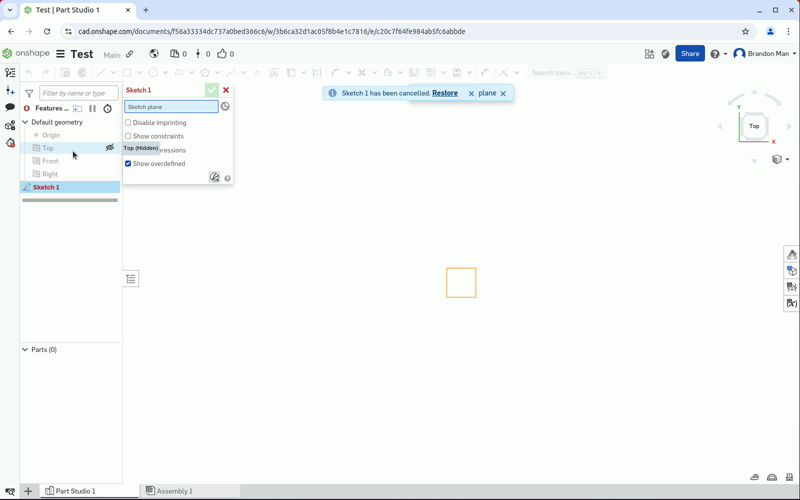
click(73, 150)
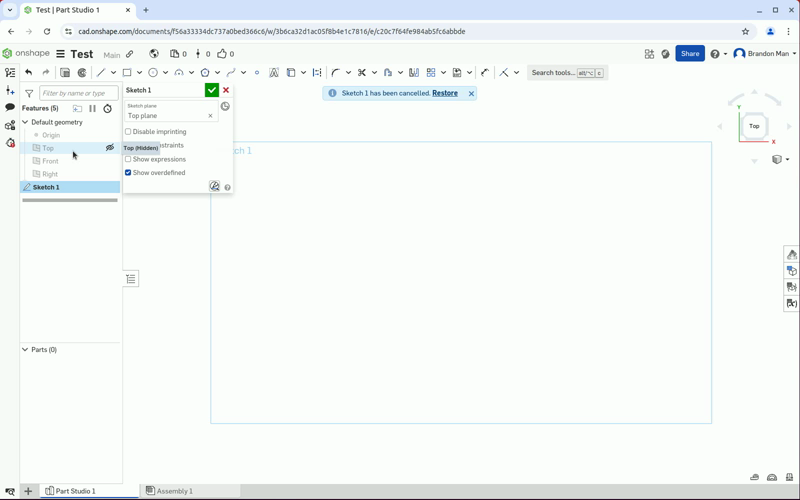
mouse_move(73, 352)
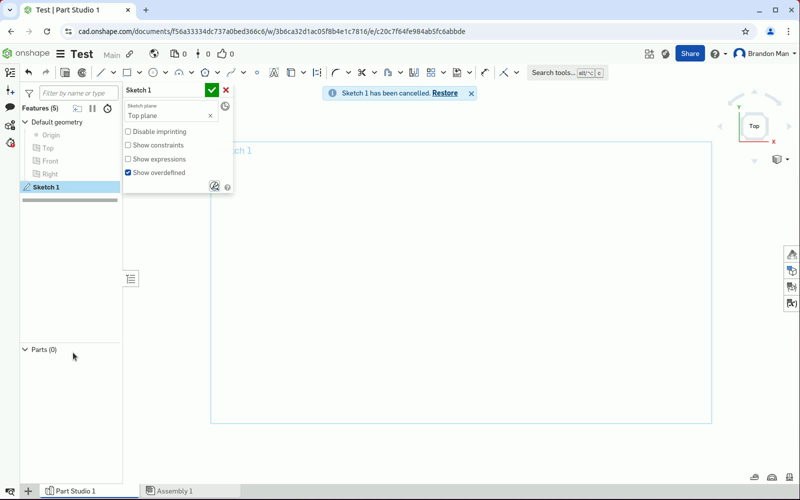
key(y)
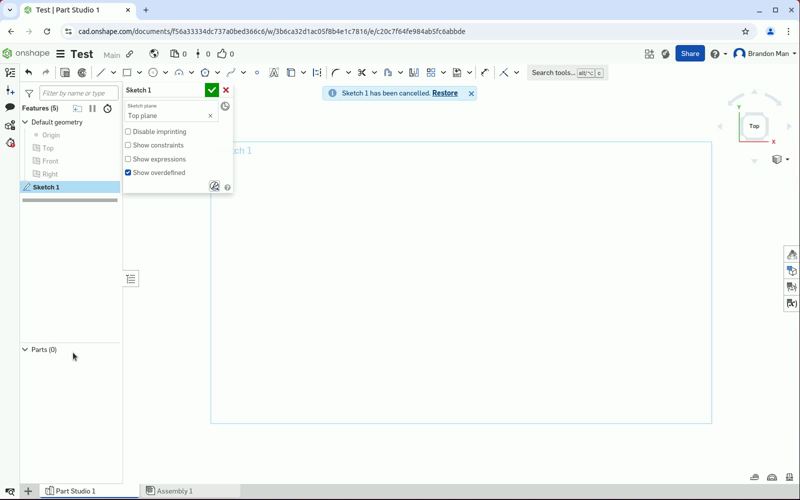
key(l)
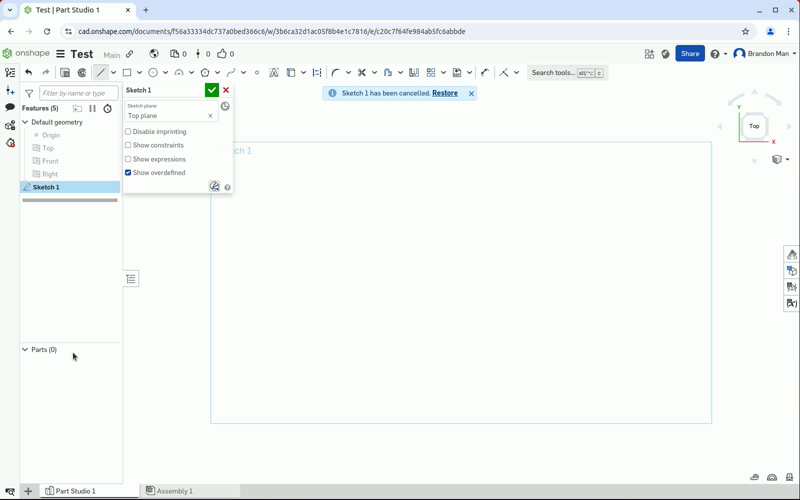
key_down(shift)
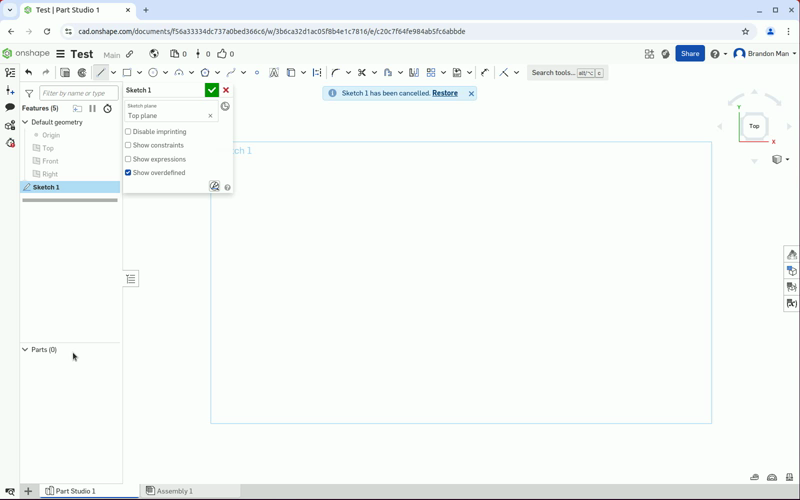
mouse_move(456, 282)
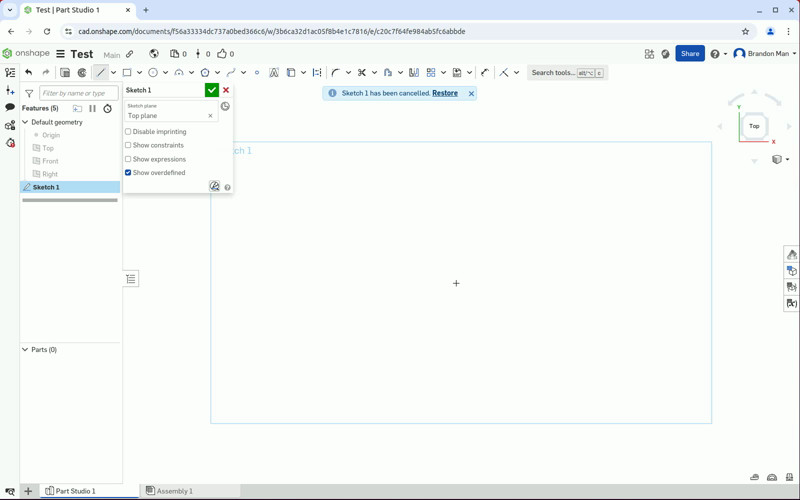
click(456, 282)
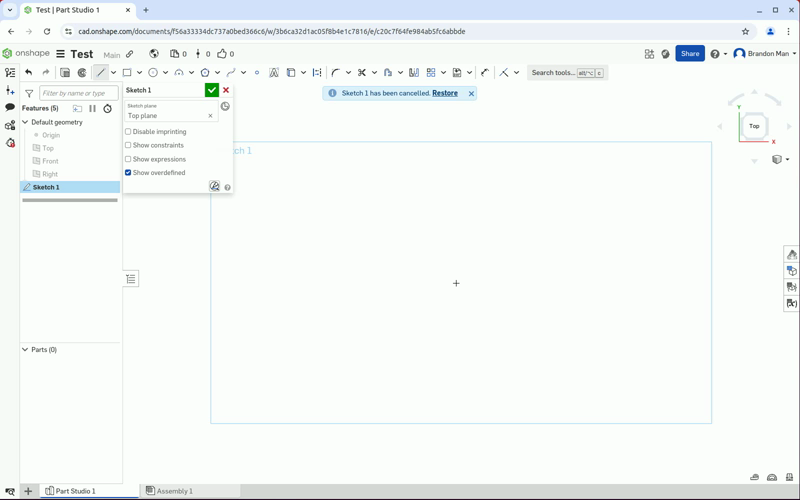
key_up(shift)
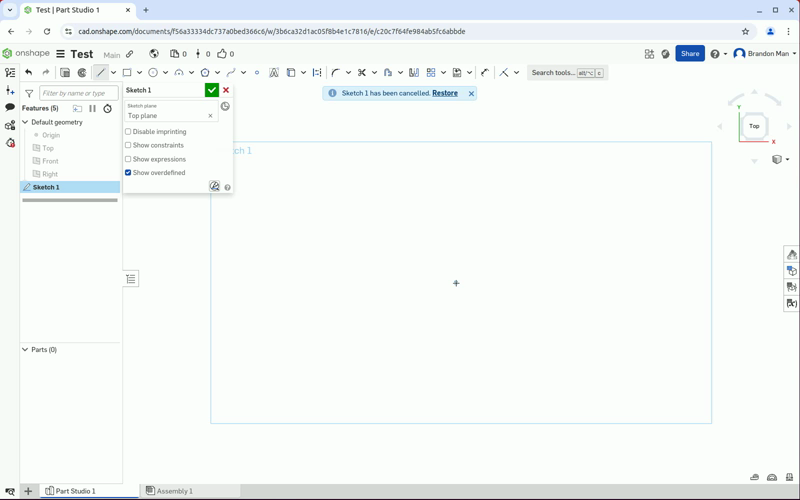
key_down(shift)
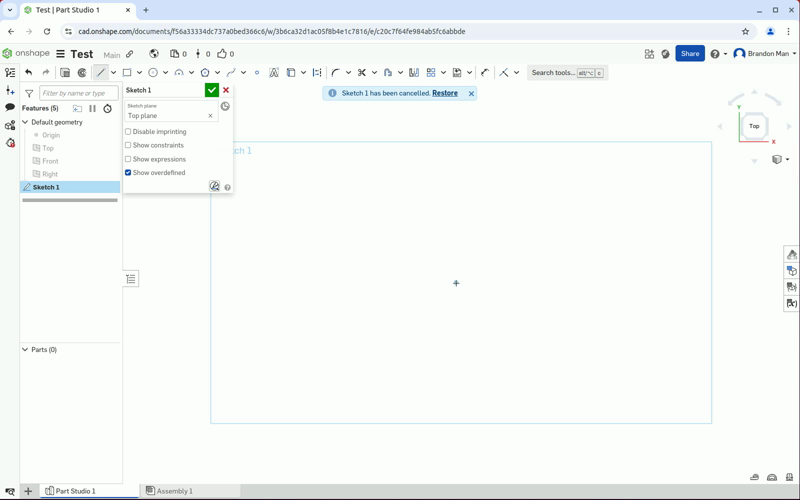
mouse_move(486, 282)
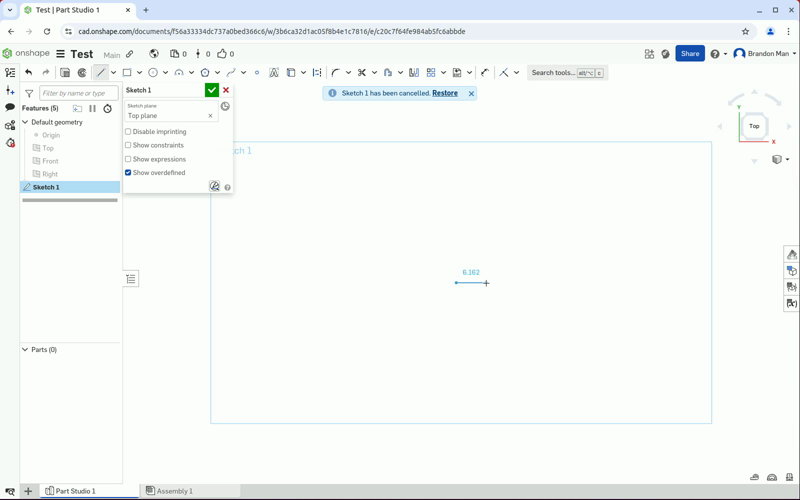
mouse_move(466, 282)
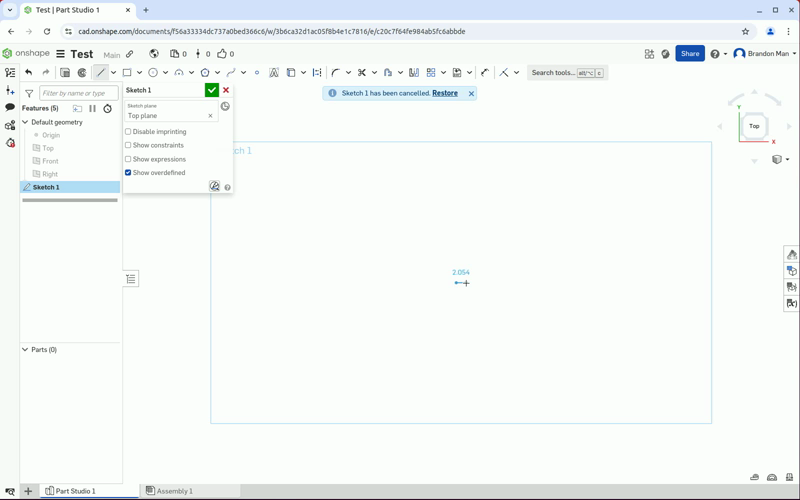
click(466, 282)
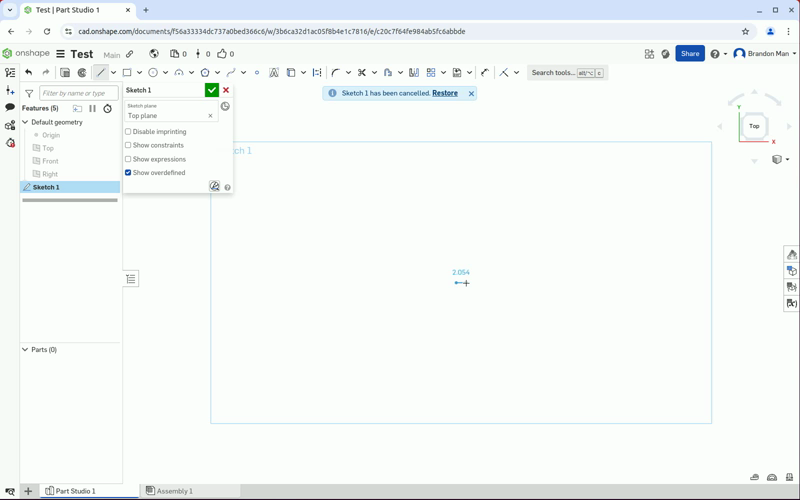
key_up(shift)
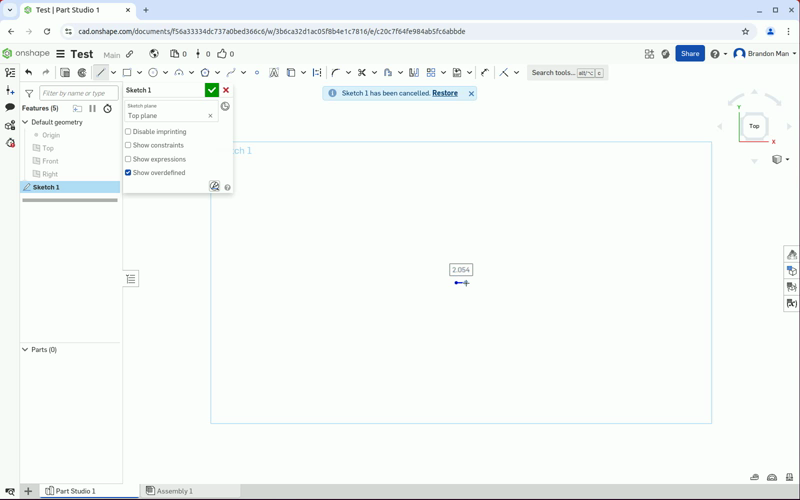
key_down(shift)
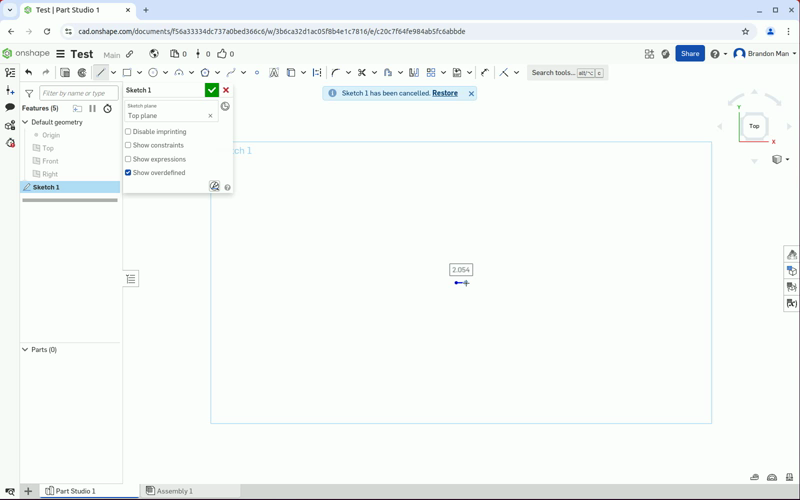
mouse_move(496, 282)
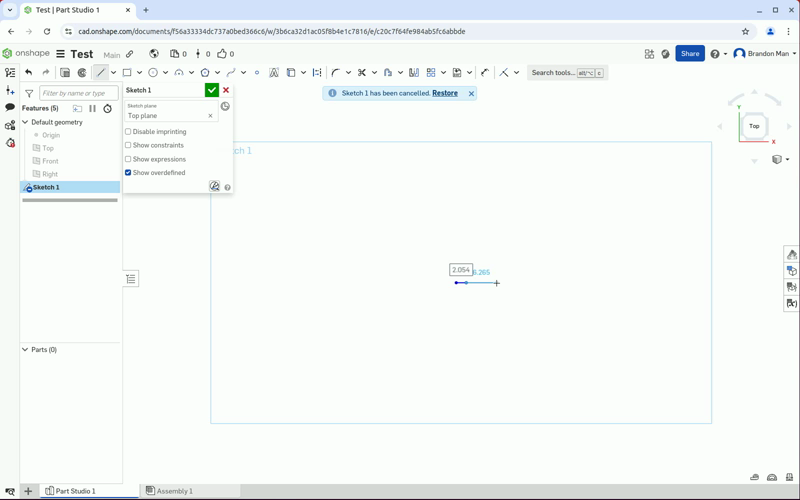
mouse_move(466, 272)
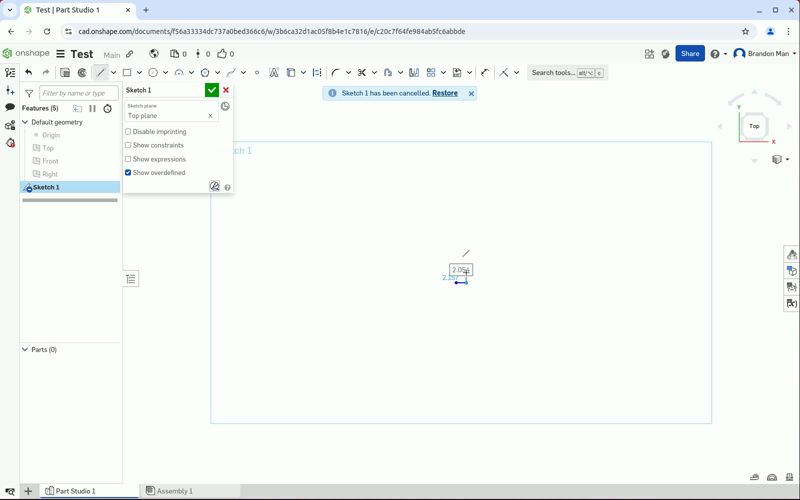
click(466, 272)
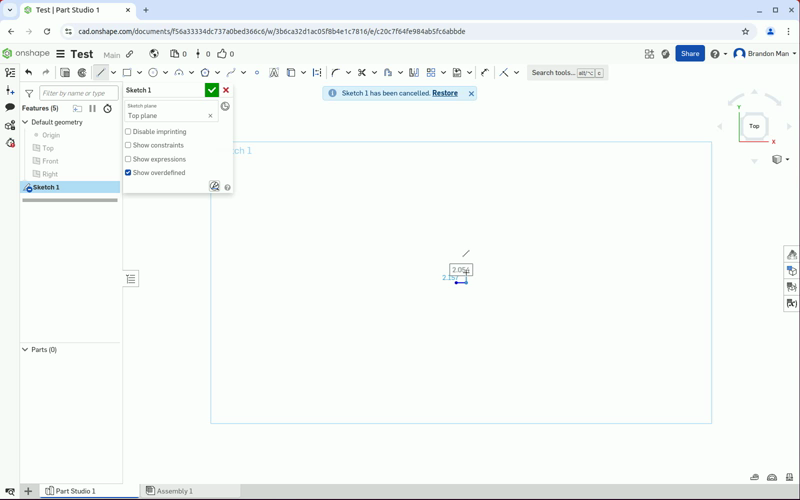
key_up(shift)
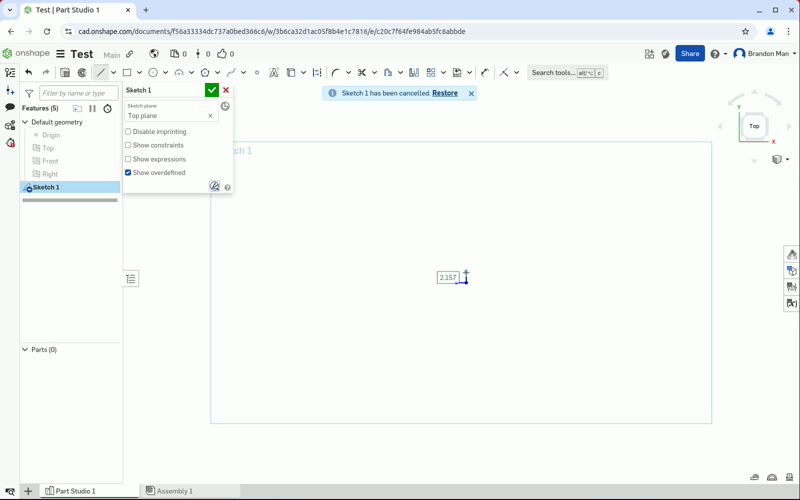
key_down(shift)
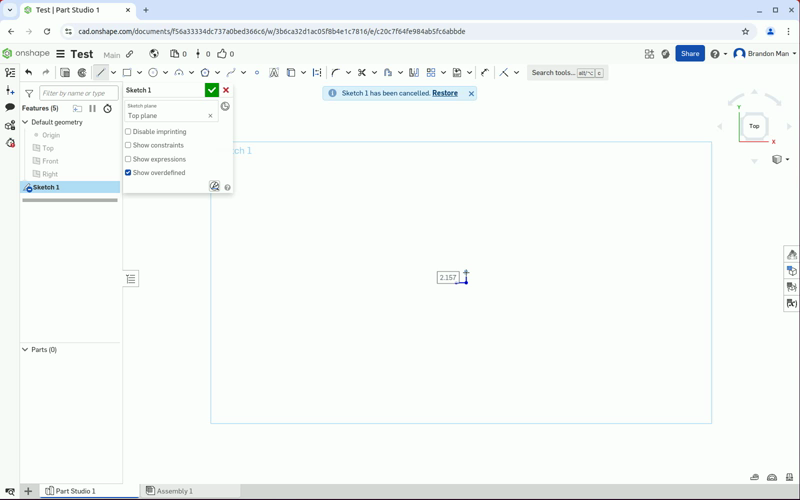
mouse_move(496, 272)
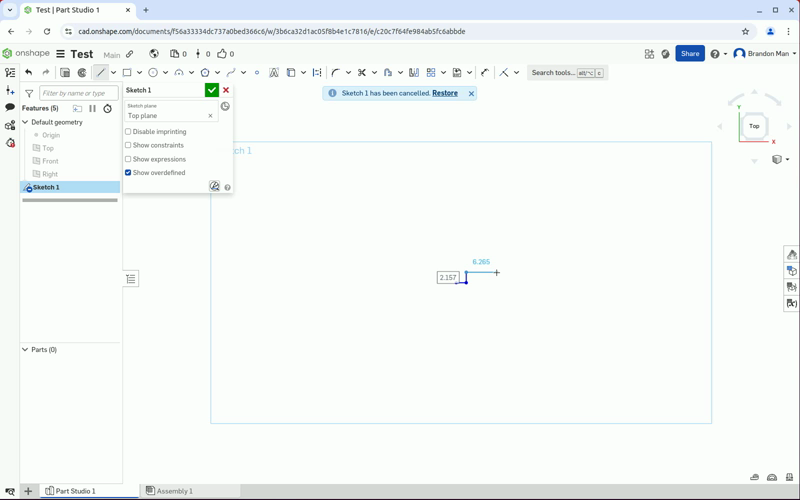
mouse_move(456, 272)
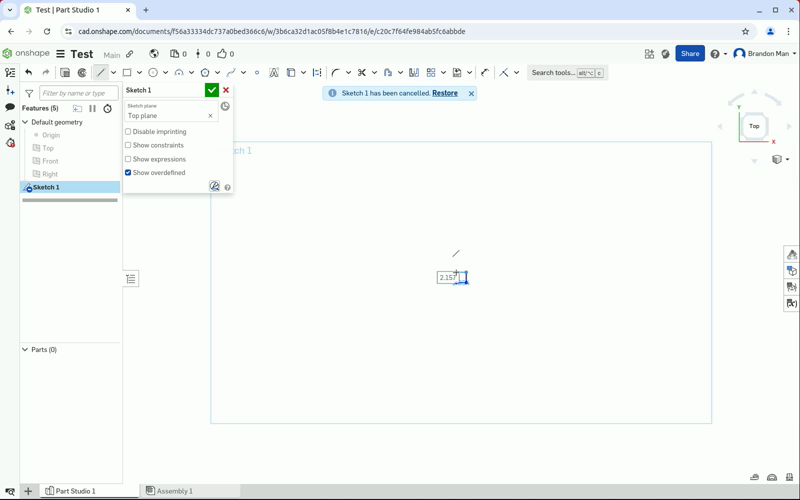
click(456, 272)
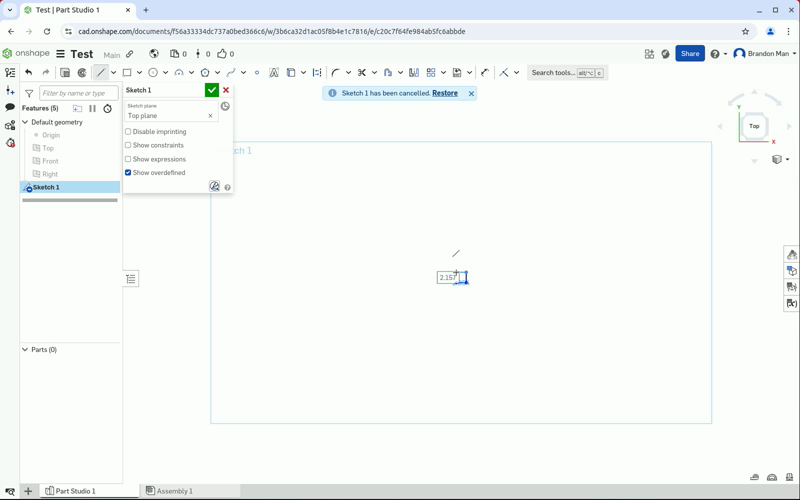
key_up(shift)
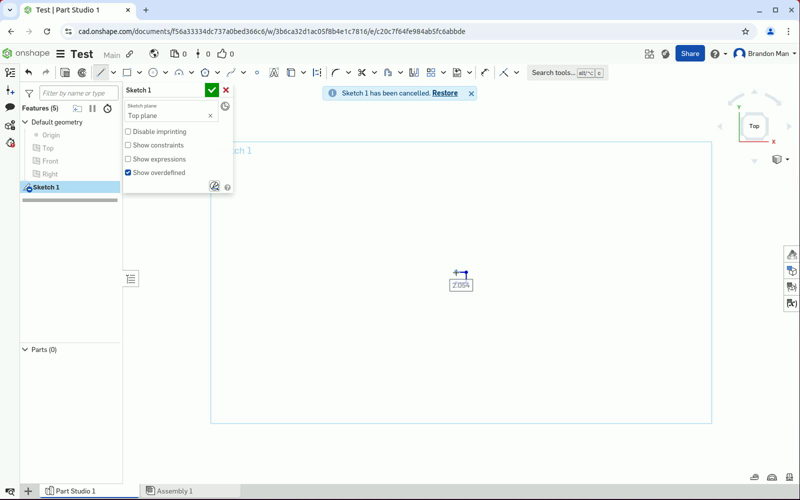
mouse_move(486, 272)
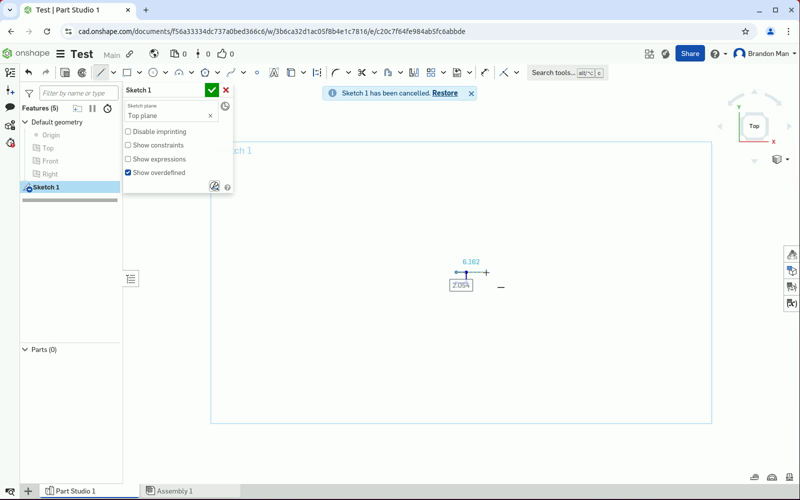
key_down(shift)
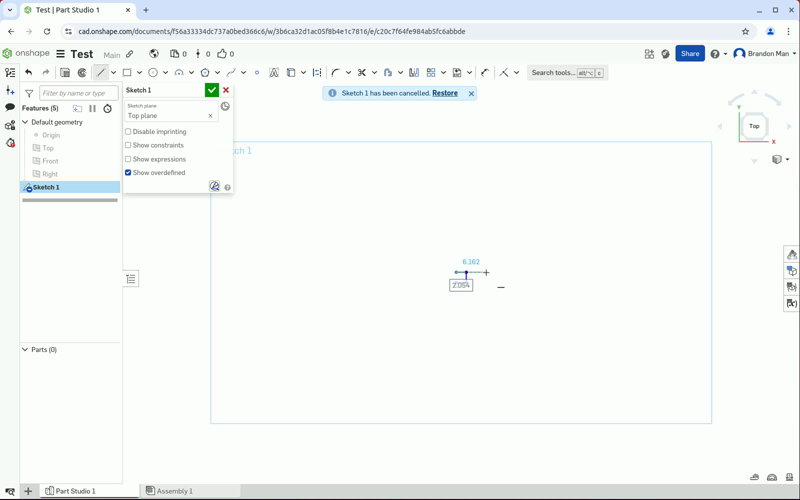
mouse_move(456, 282)
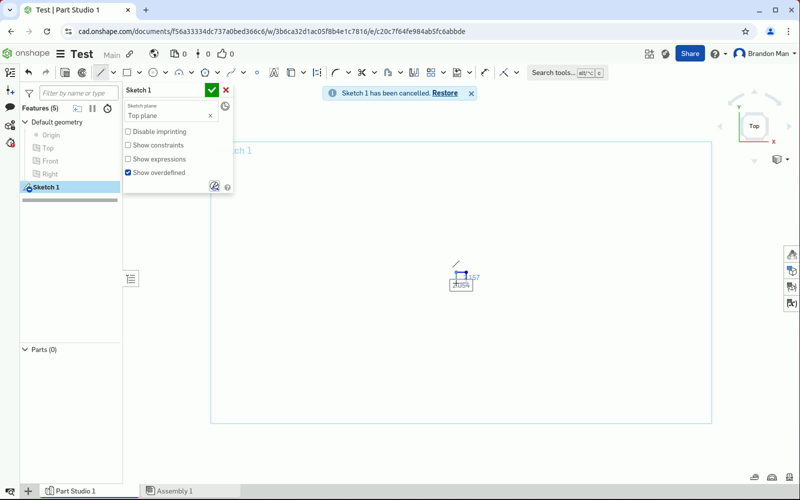
key_up(shift)
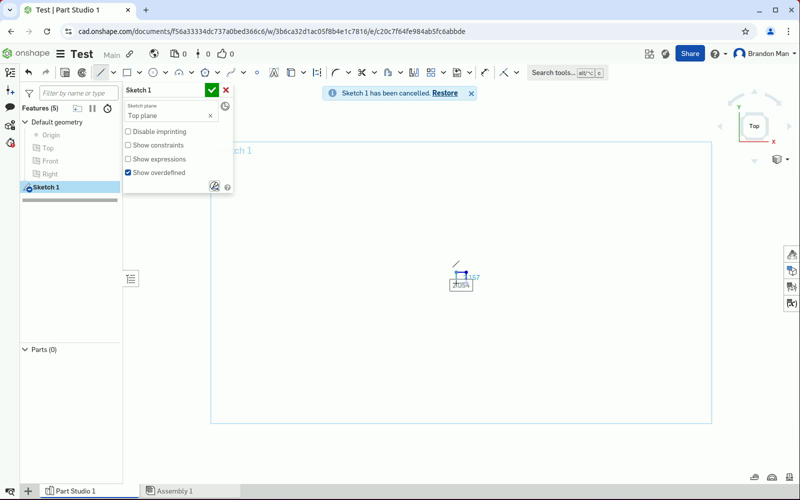
click(456, 282)
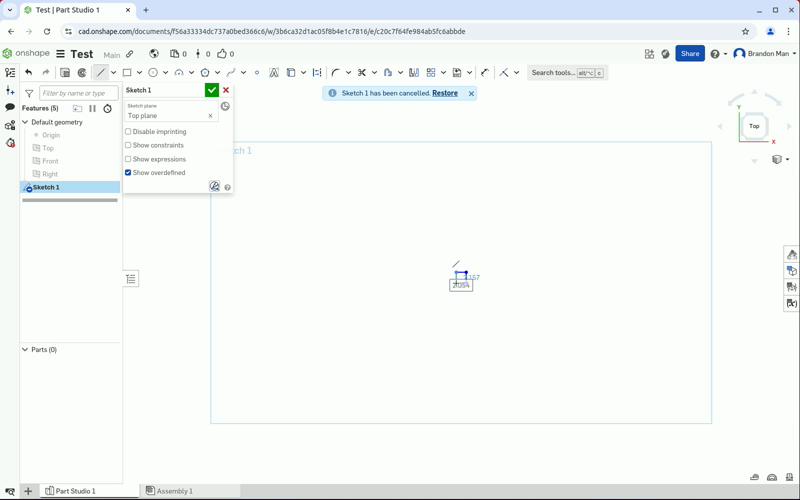
key(esc)
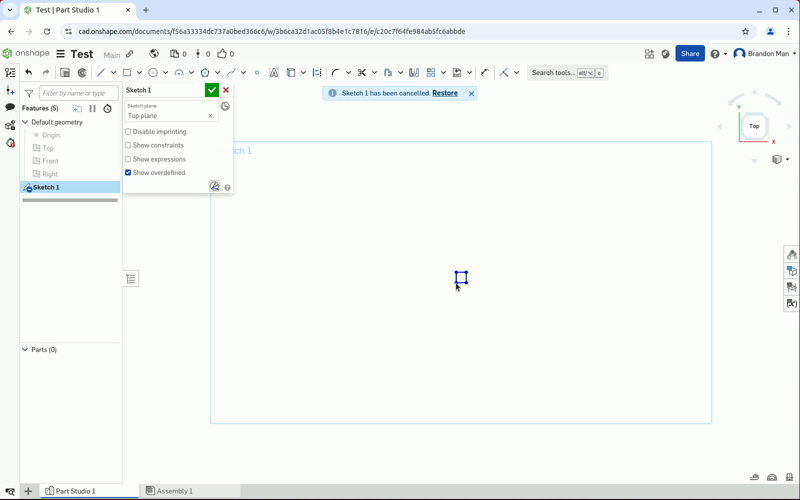
mouse_move(457, 278)
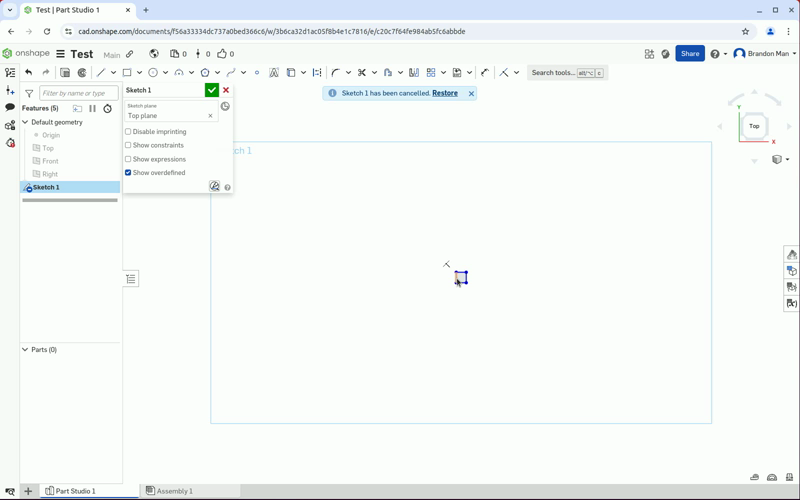
scroll(6)
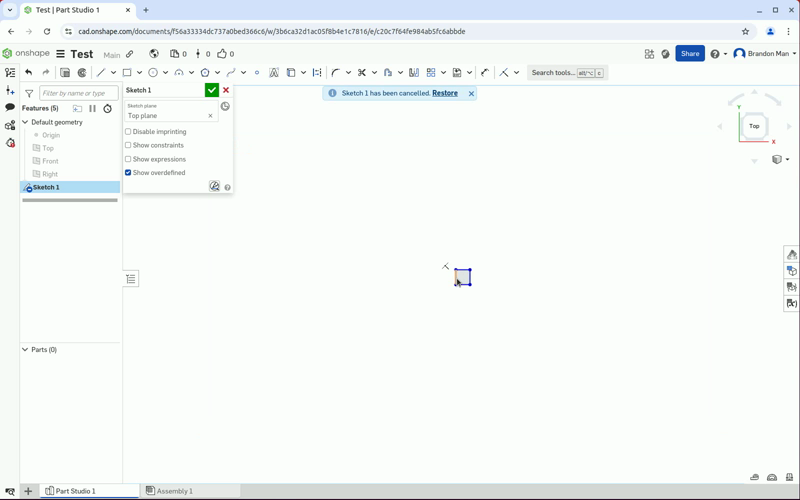
scroll(6)
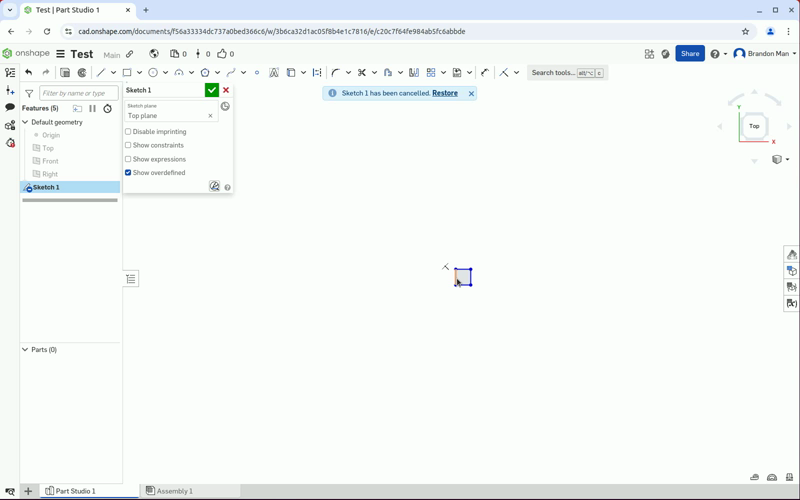
scroll(6)
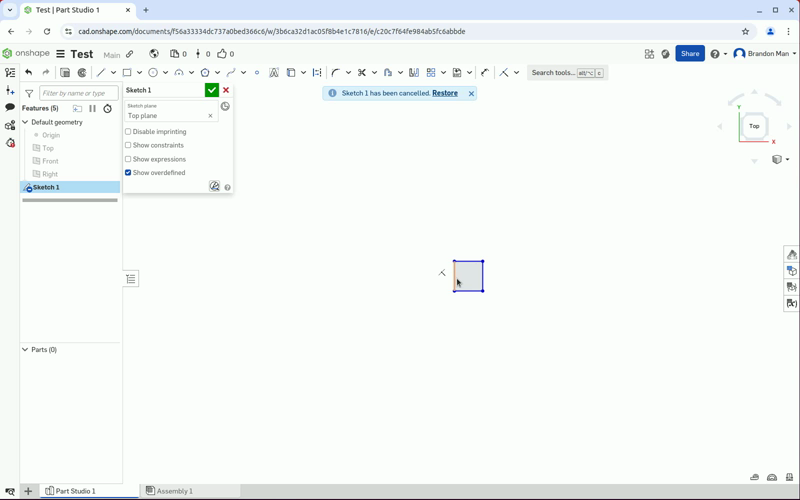
scroll(6)
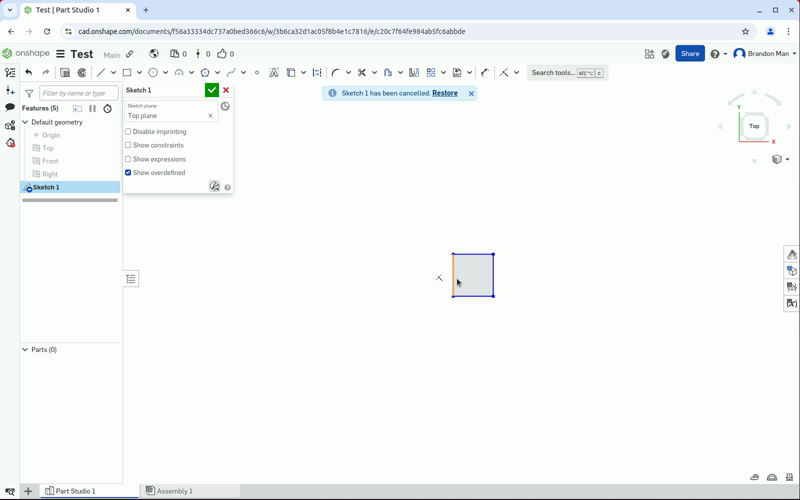
scroll(6)
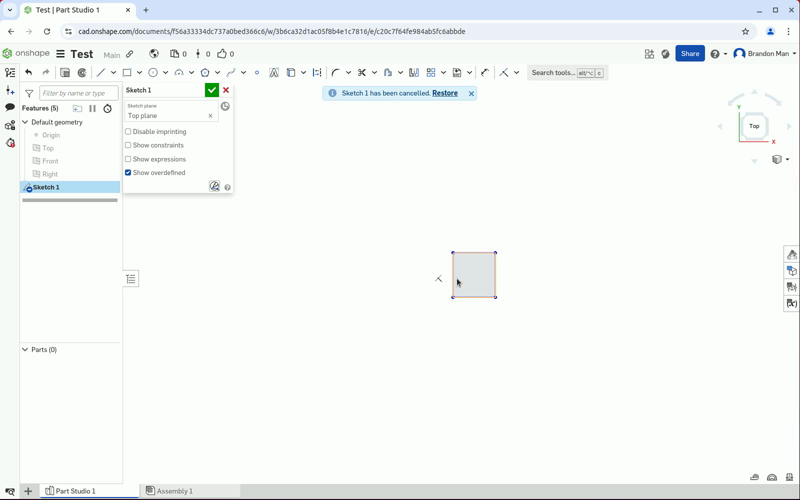
scroll(6)
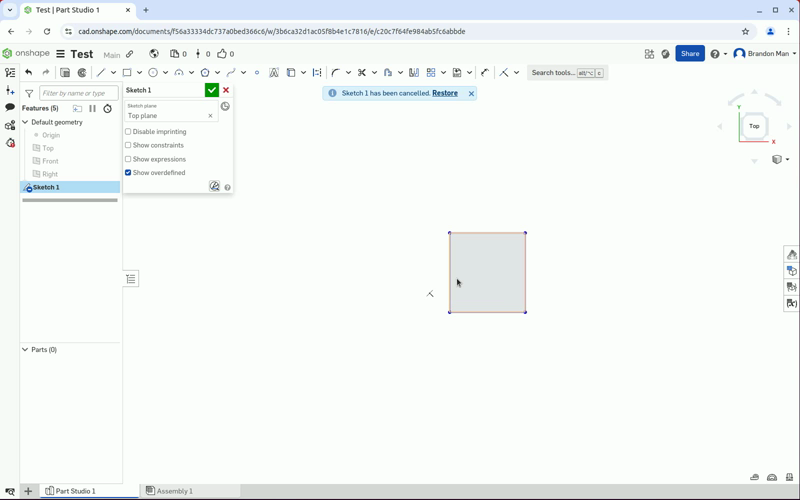
scroll(6)
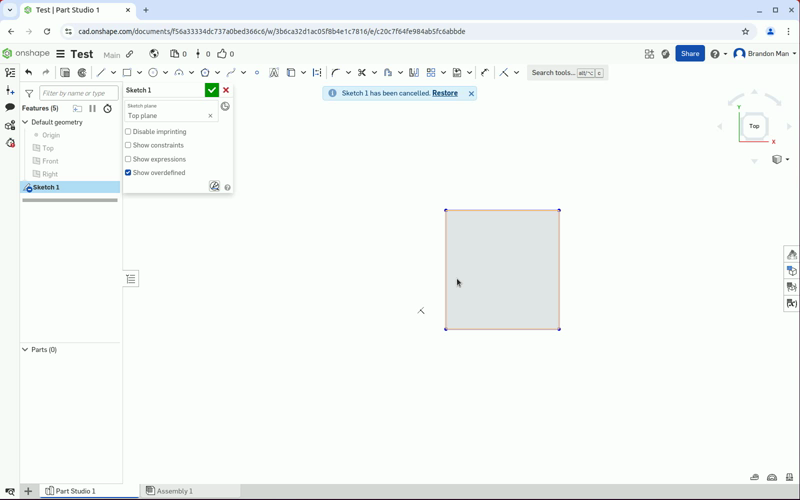
click(457, 278)
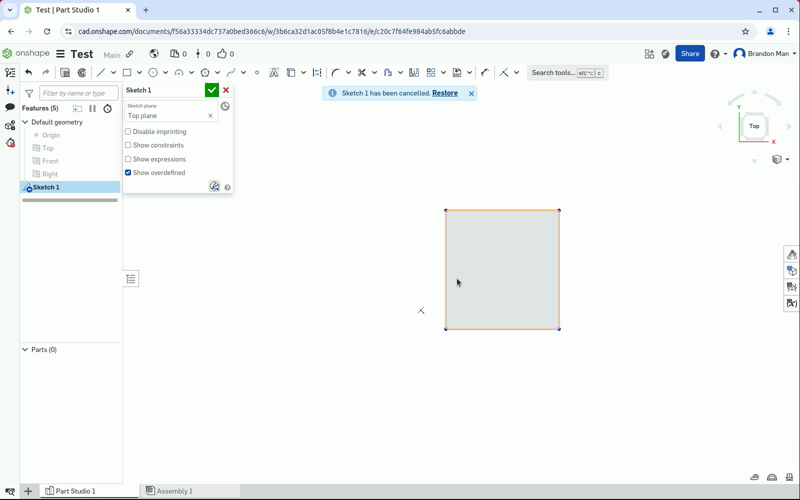
scroll(-6)
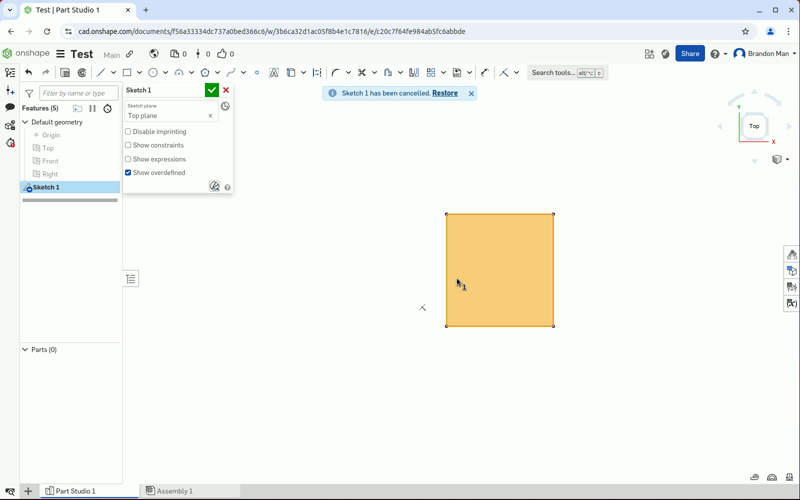
scroll(-6)
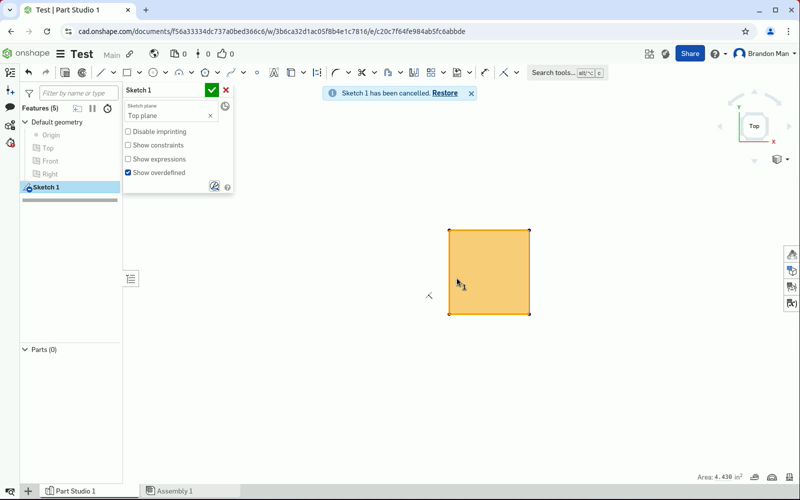
scroll(-6)
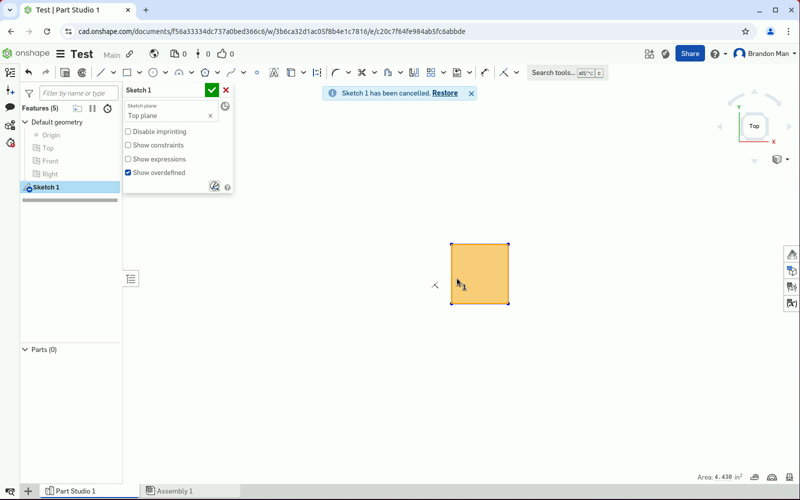
scroll(-6)
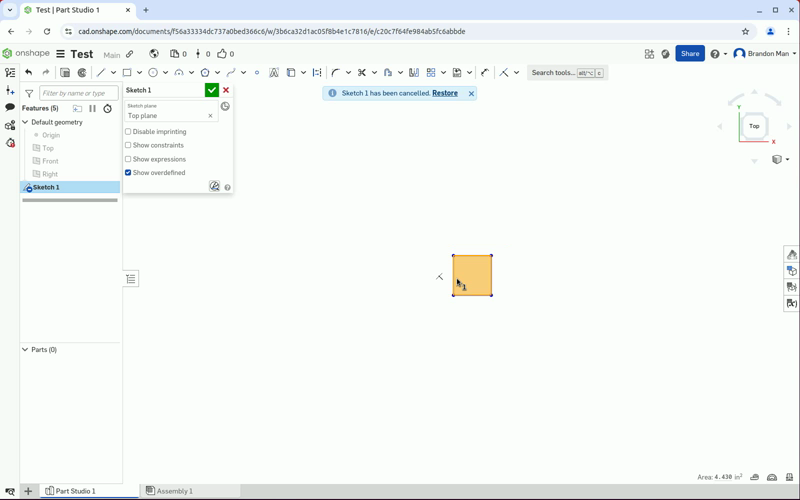
scroll(-6)
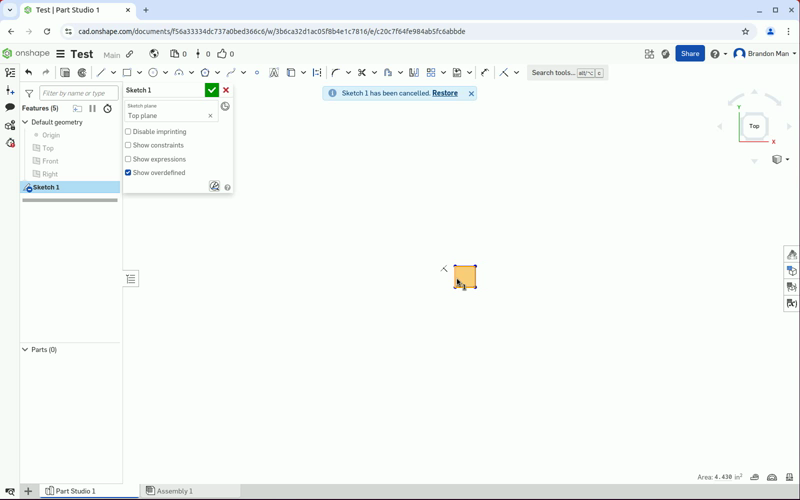
scroll(-6)
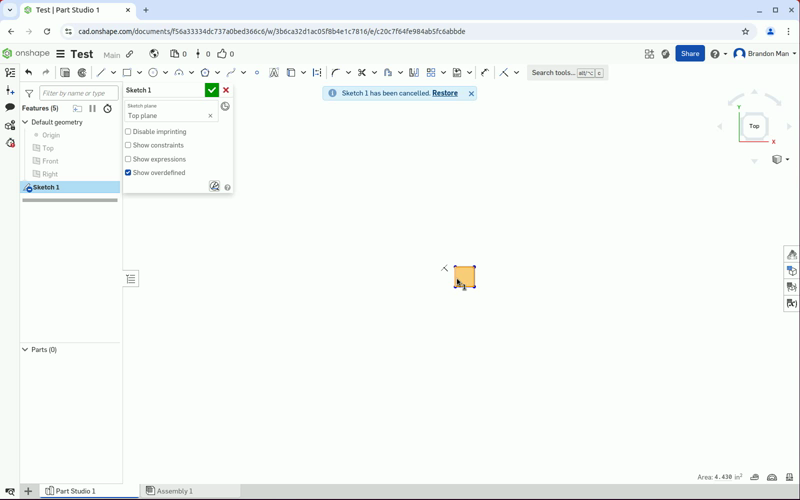
scroll(-6)
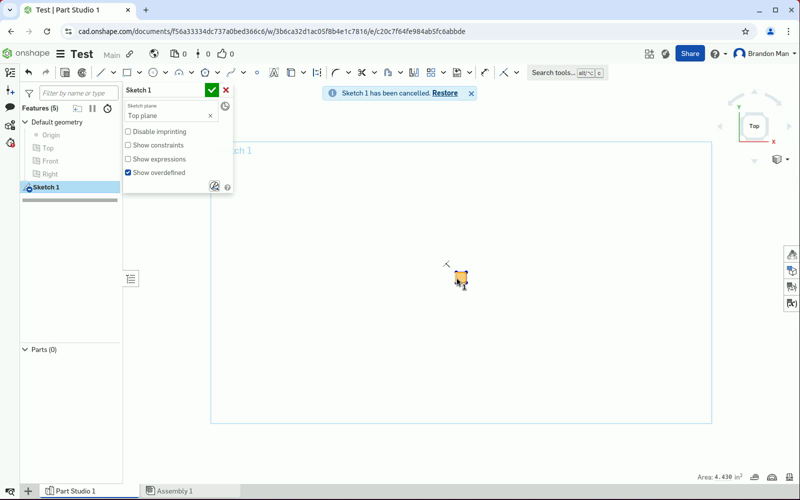
mouse_move(73, 352)
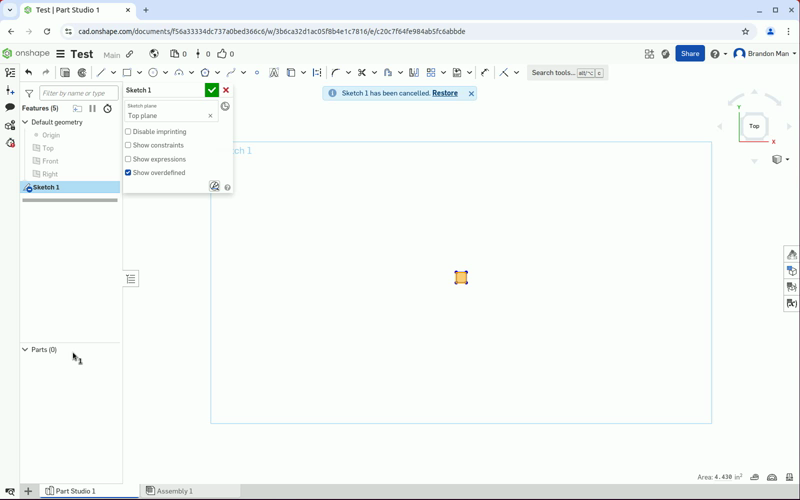
key(shift+y)
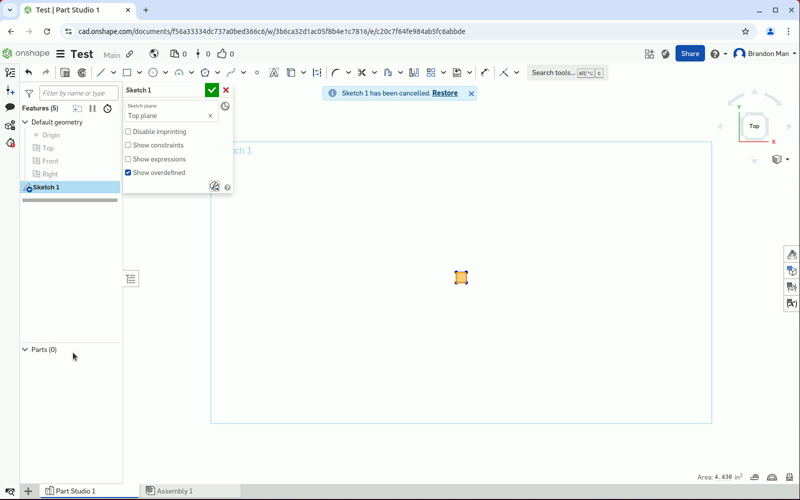
key(shift+e)
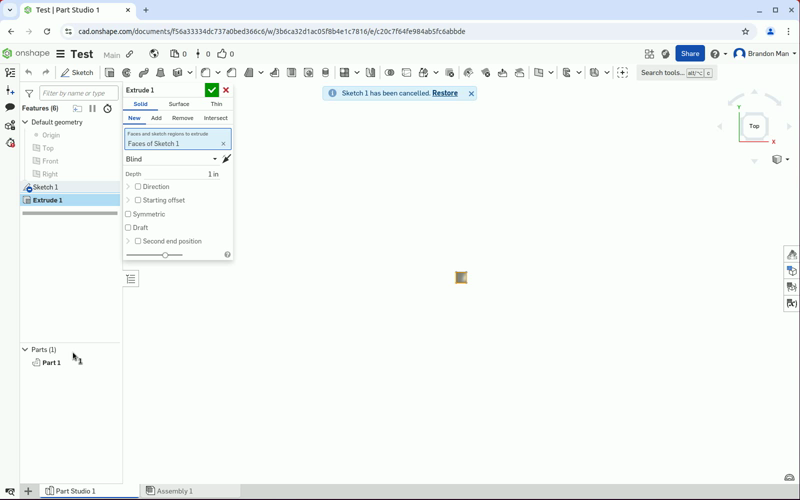
mouse_move(143, 106)
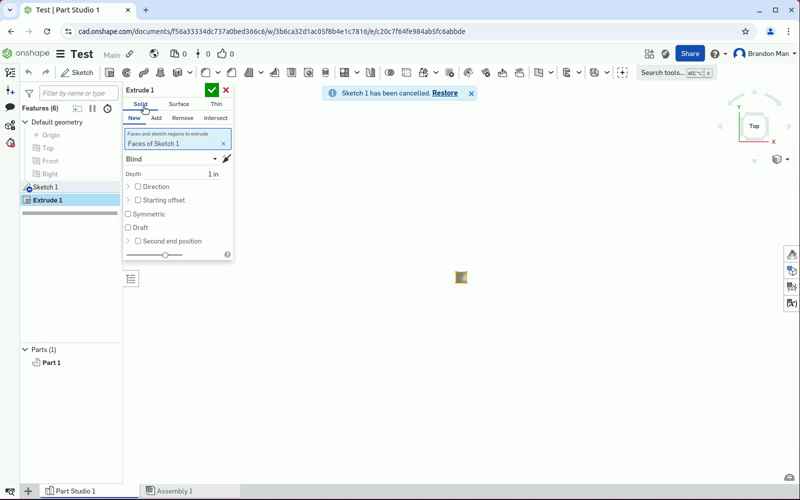
click(143, 106)
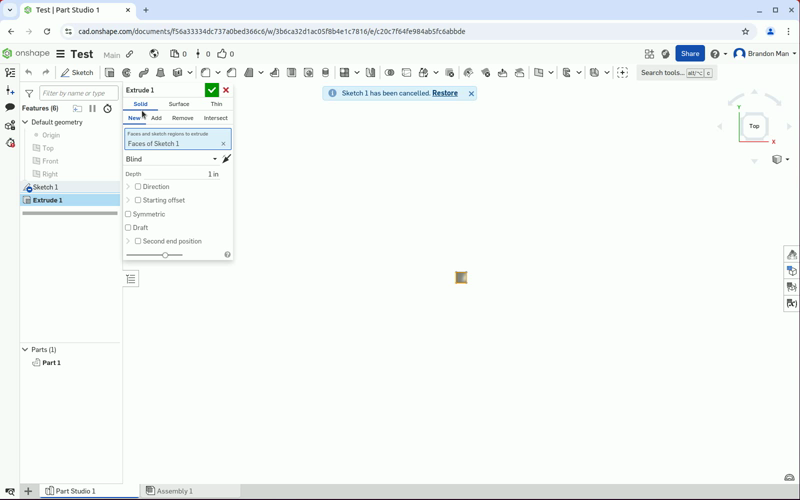
mouse_move(137, 120)
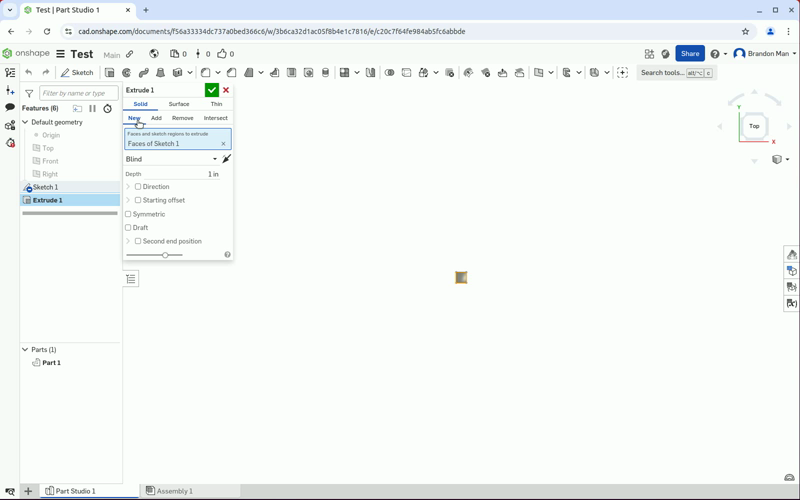
click(137, 120)
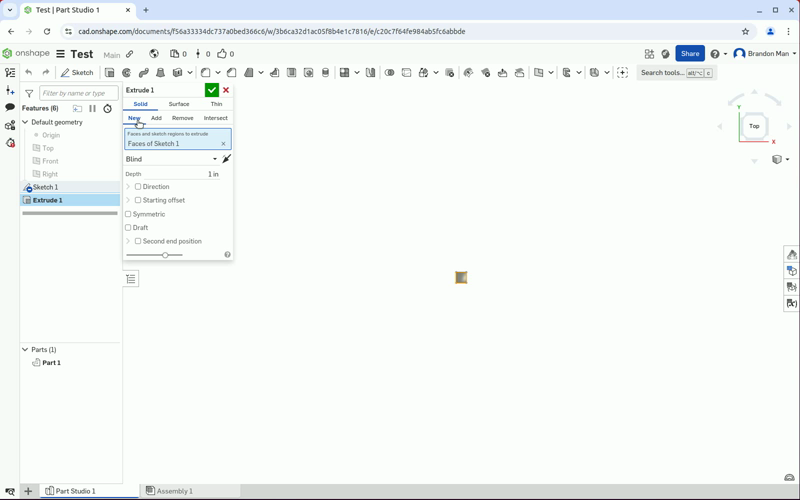
key(tab, 4)
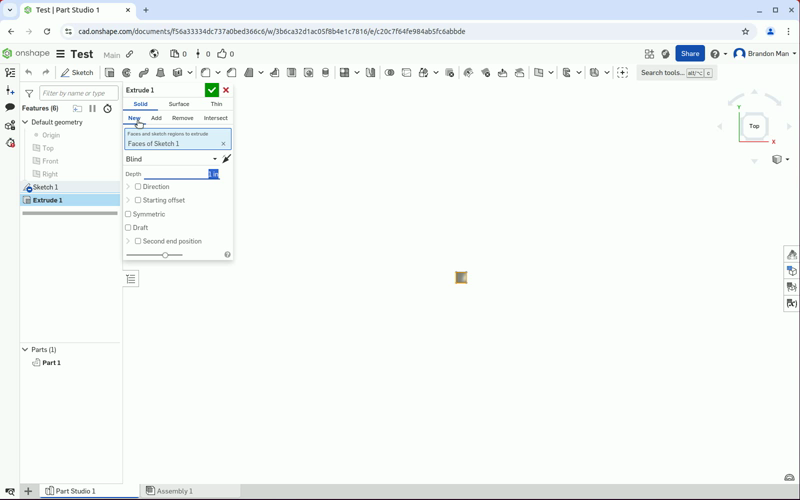
text(33.218)
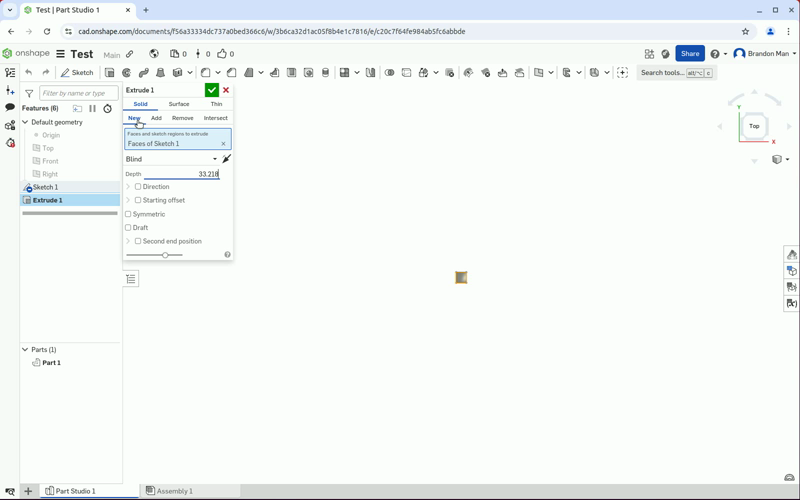
key(tab, 3)
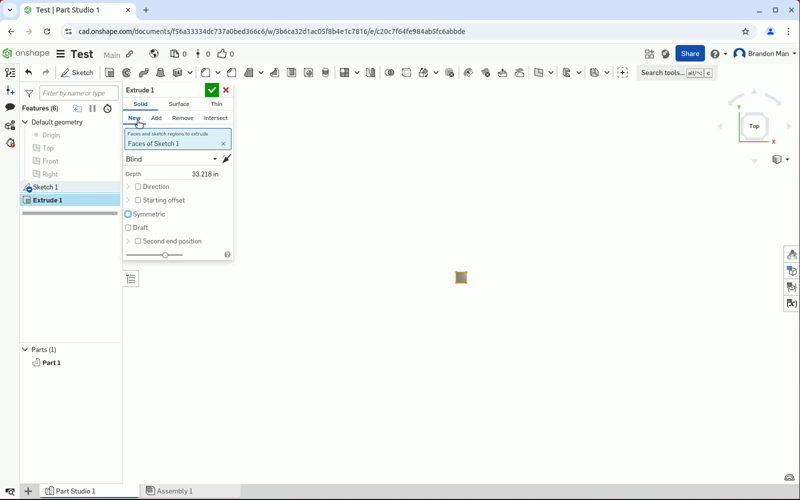
key(space)
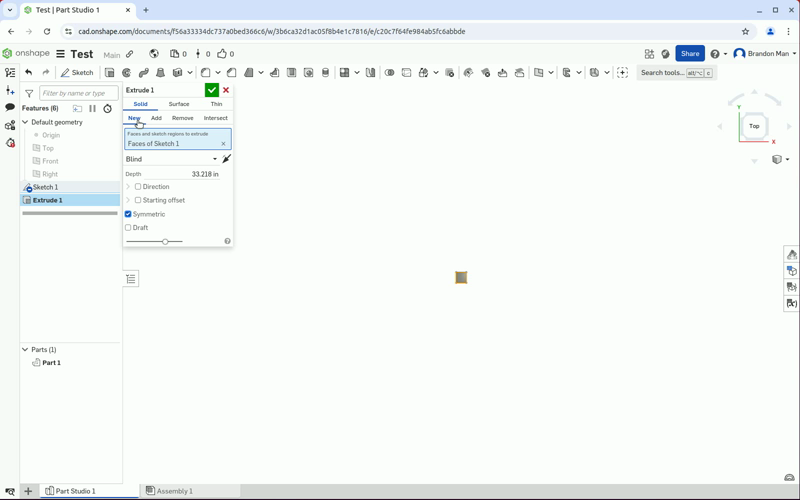
key(enter)
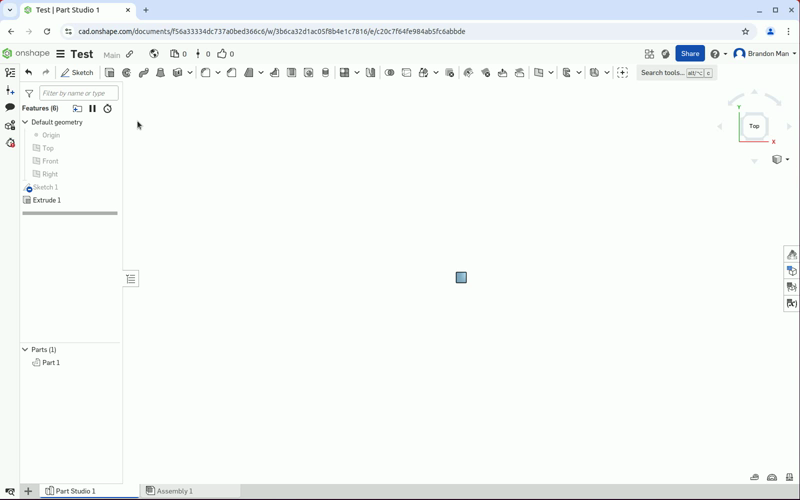
key(shift+h)
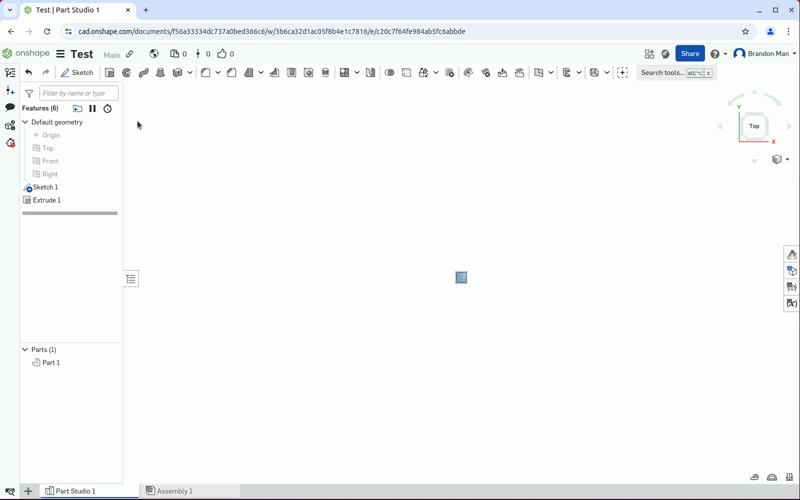
key(shift+h)
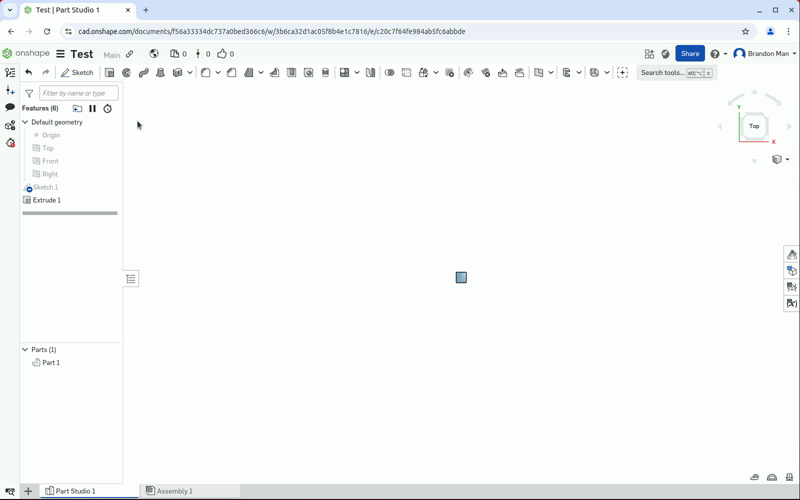
mouse_move(73, 189)
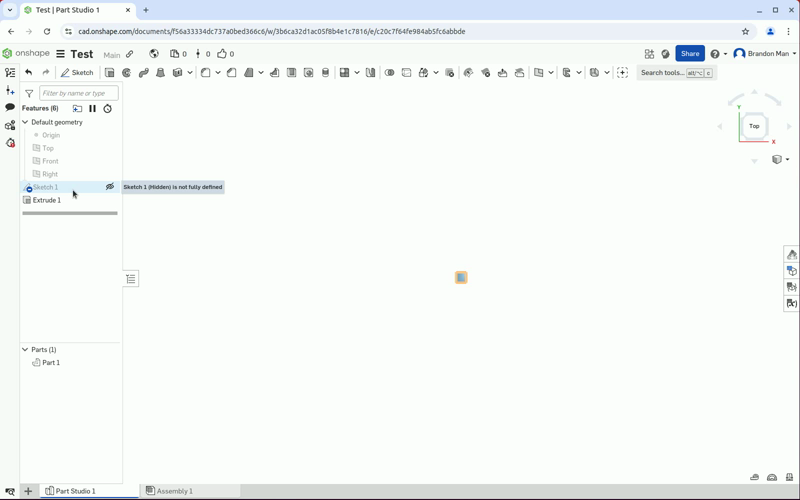
click(73, 189)
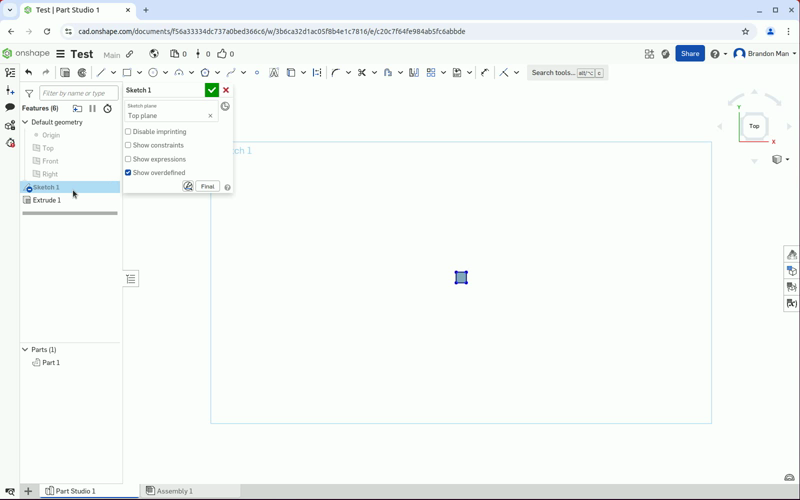
mouse_move(229, 92)
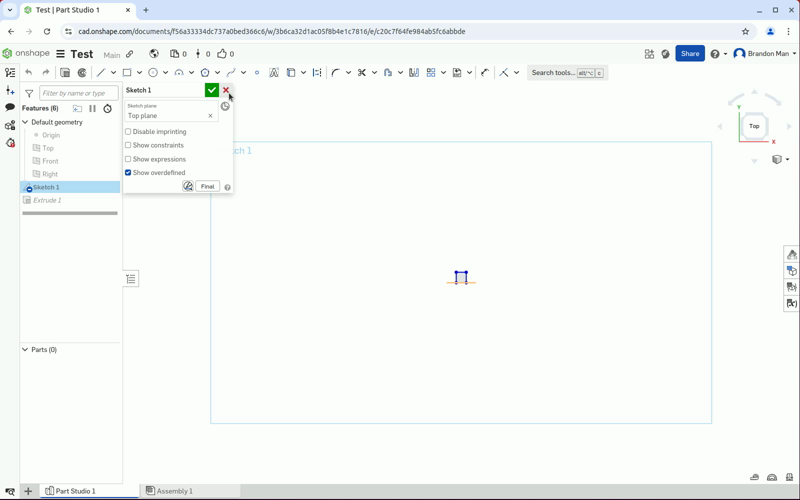
click(229, 92)
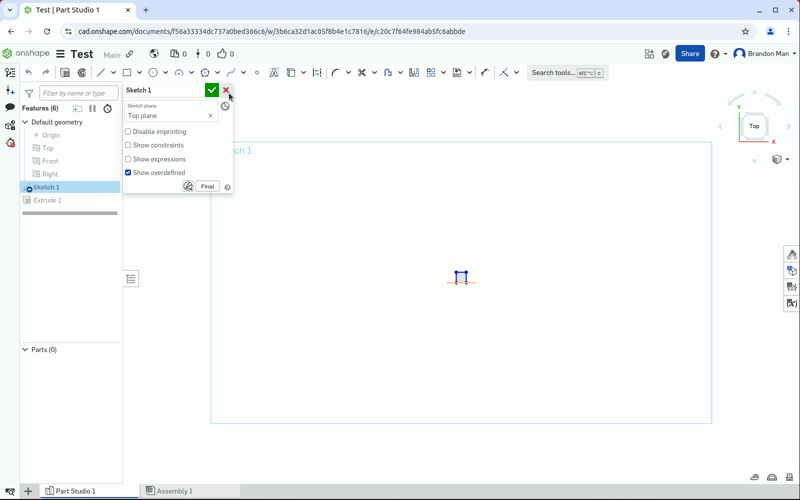
key(shift+s)
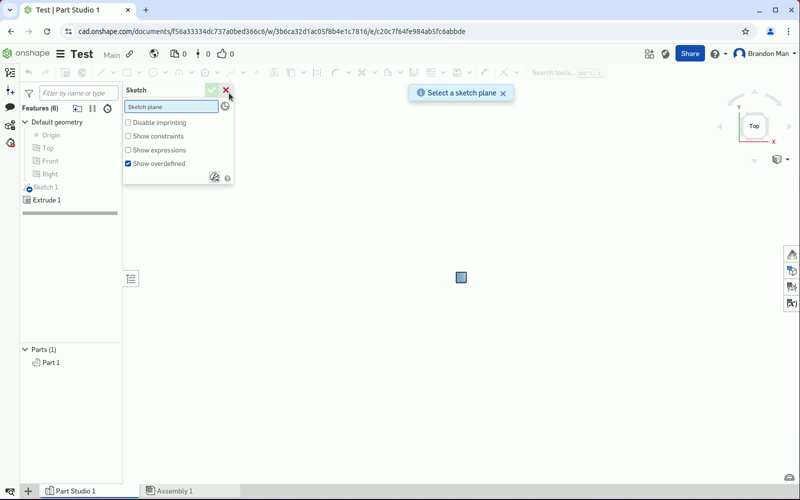
mouse_move(73, 150)
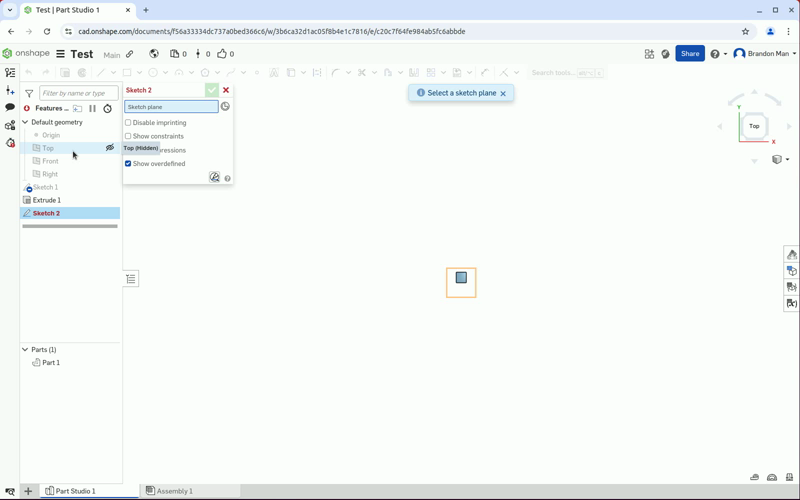
click(73, 150)
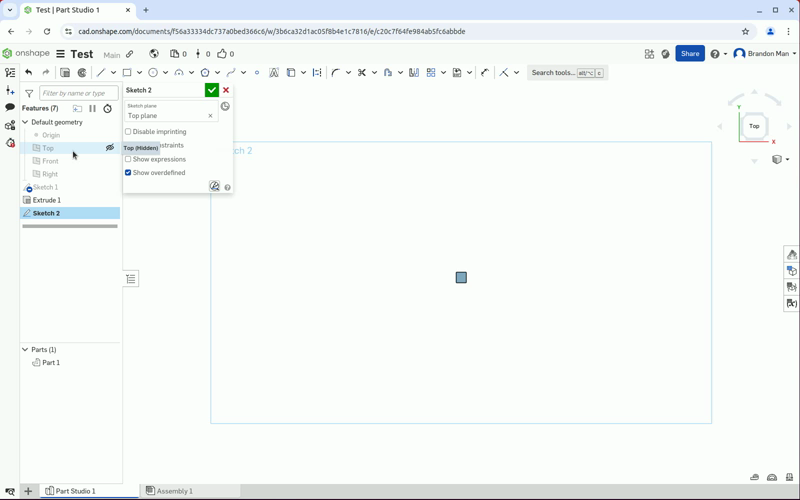
mouse_move(73, 352)
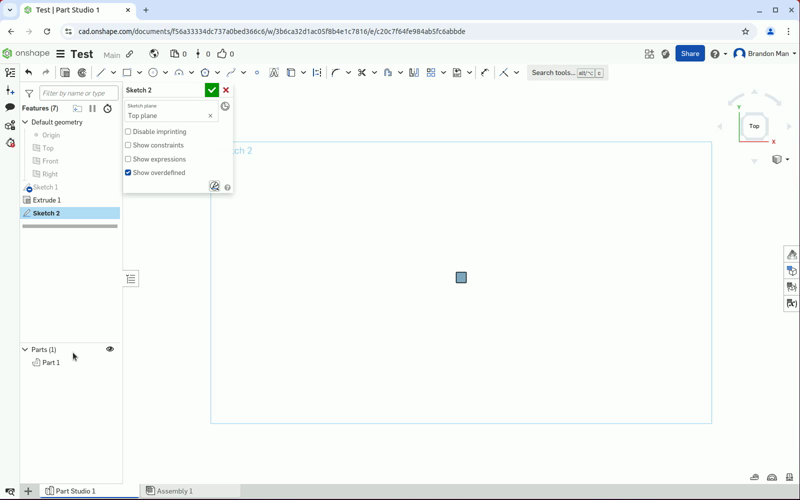
key(y)
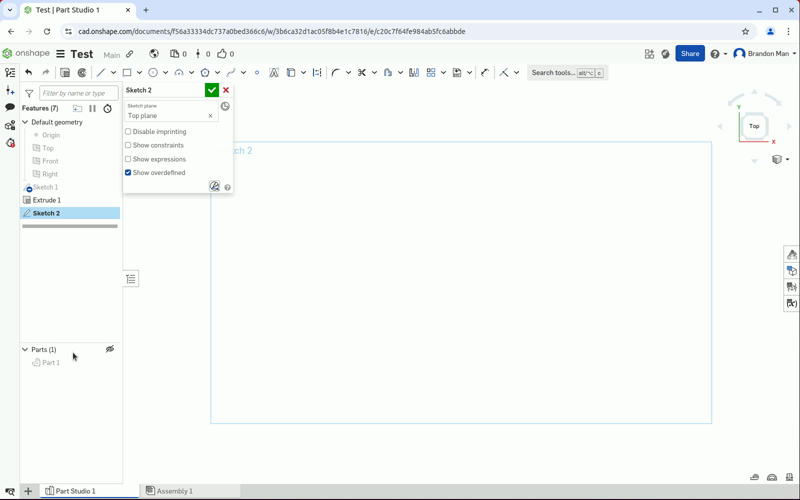
key(l)
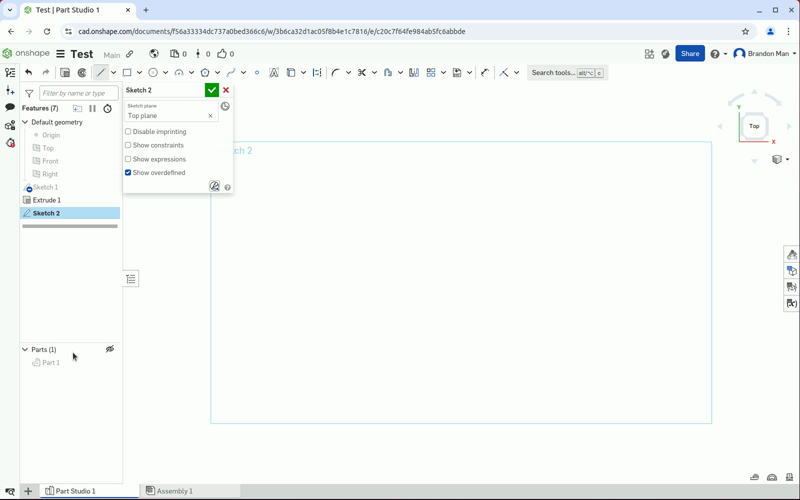
key_down(shift)
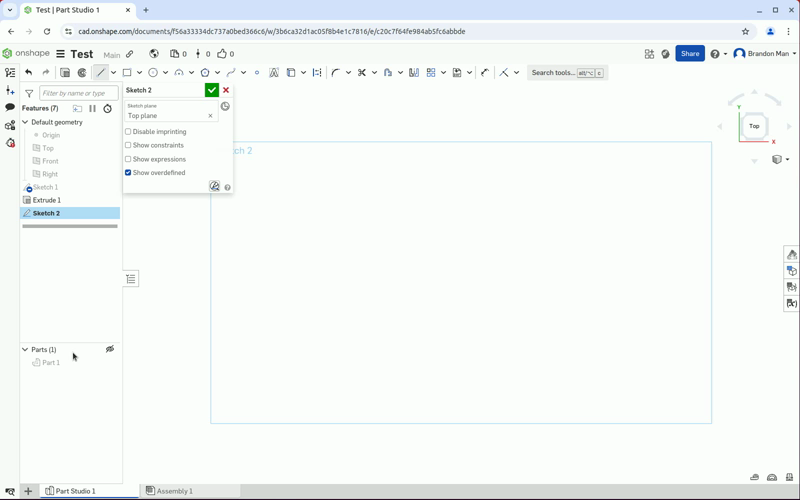
mouse_move(348, 282)
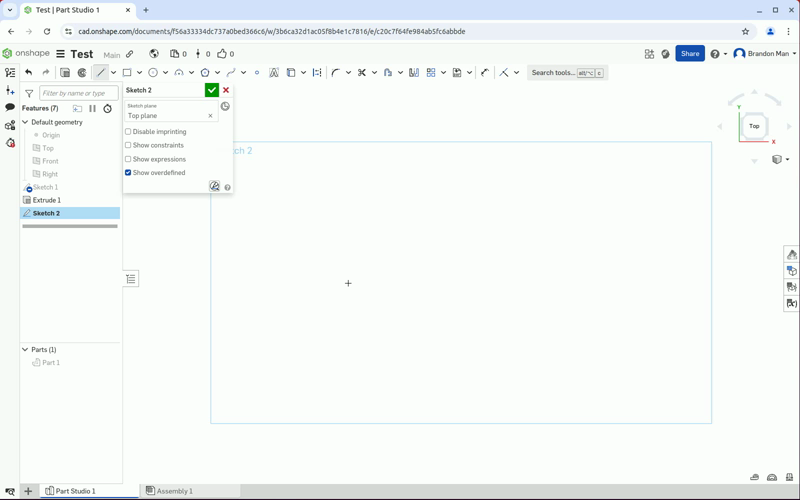
click(348, 282)
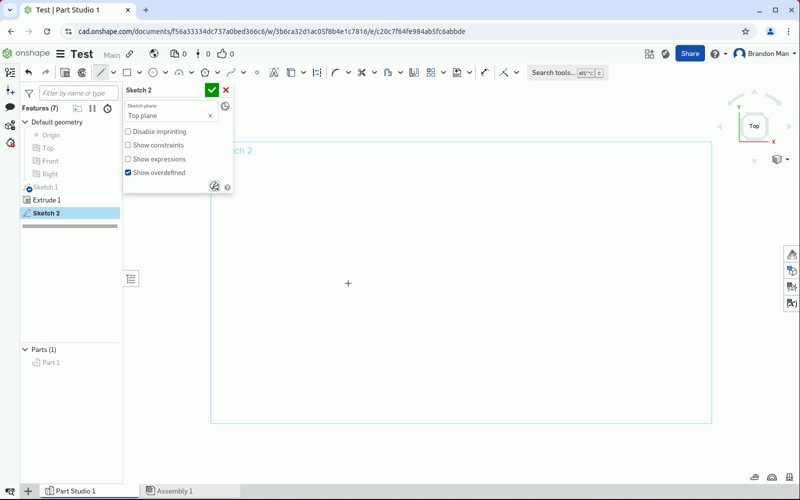
key_up(shift)
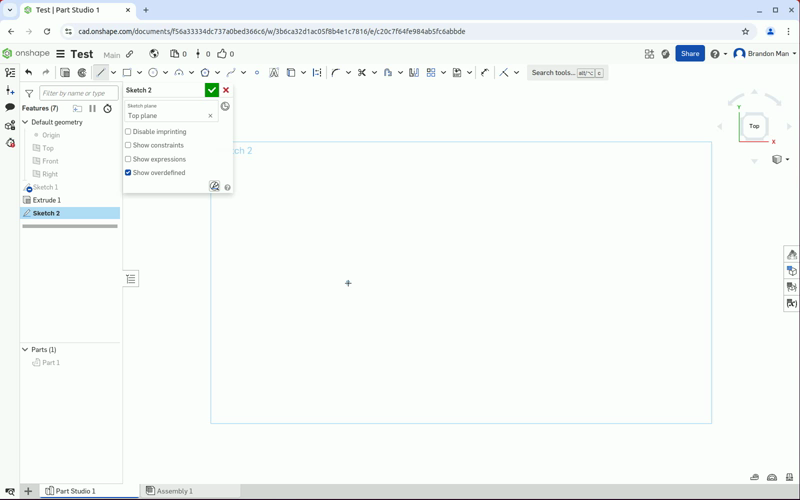
key_down(shift)
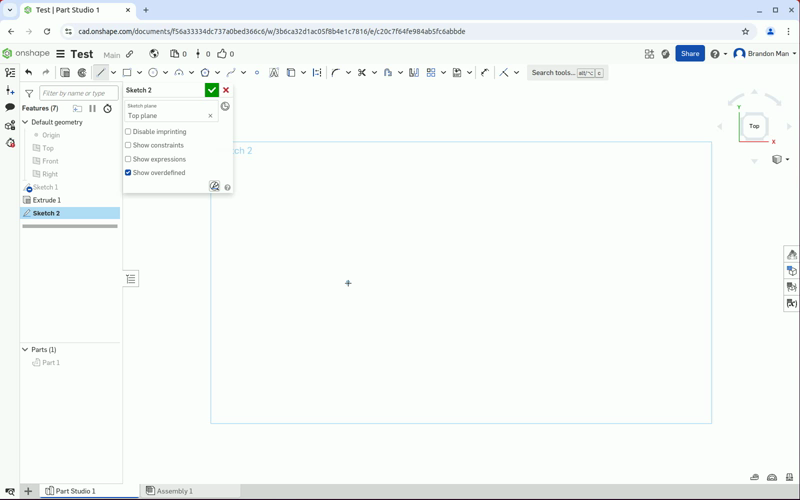
mouse_move(378, 282)
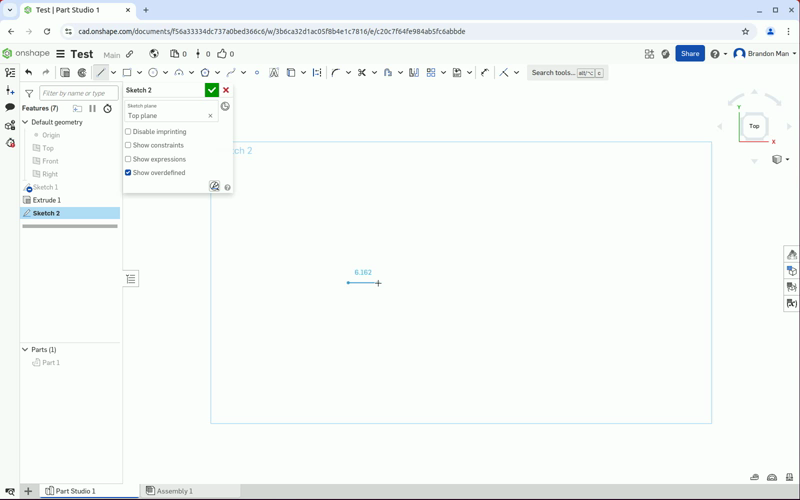
mouse_move(358, 282)
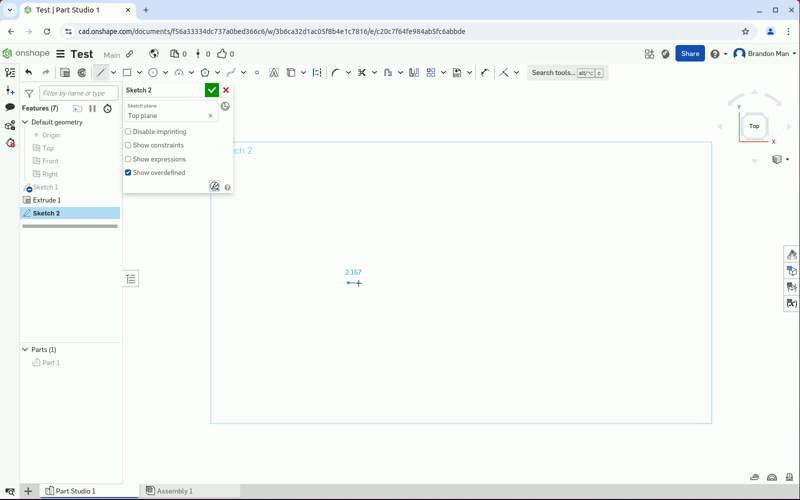
click(358, 282)
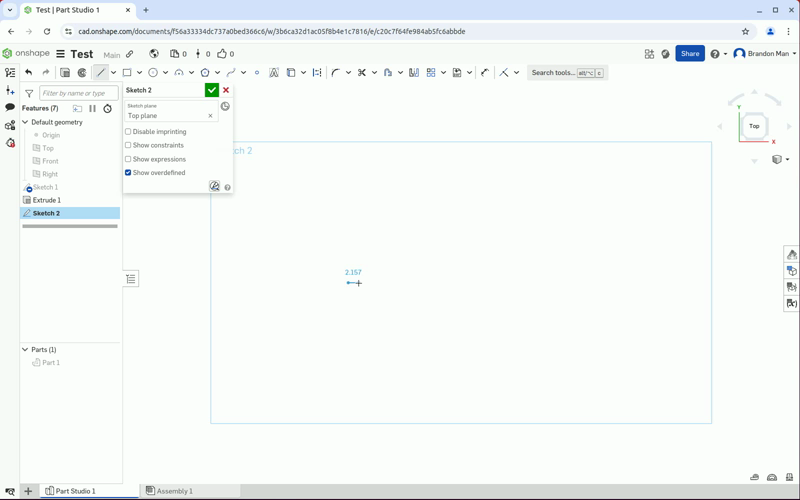
key_up(shift)
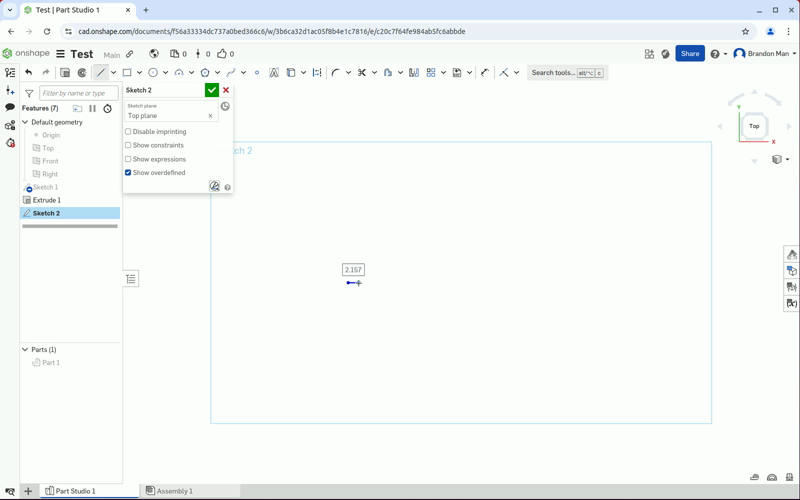
key_down(shift)
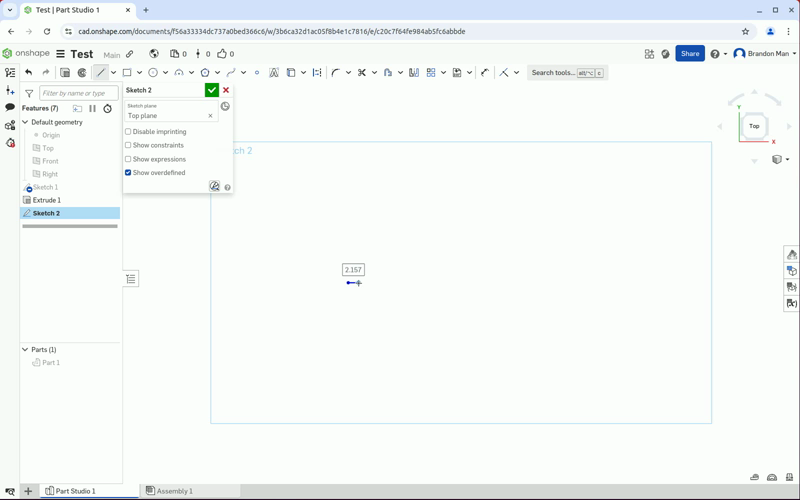
mouse_move(388, 282)
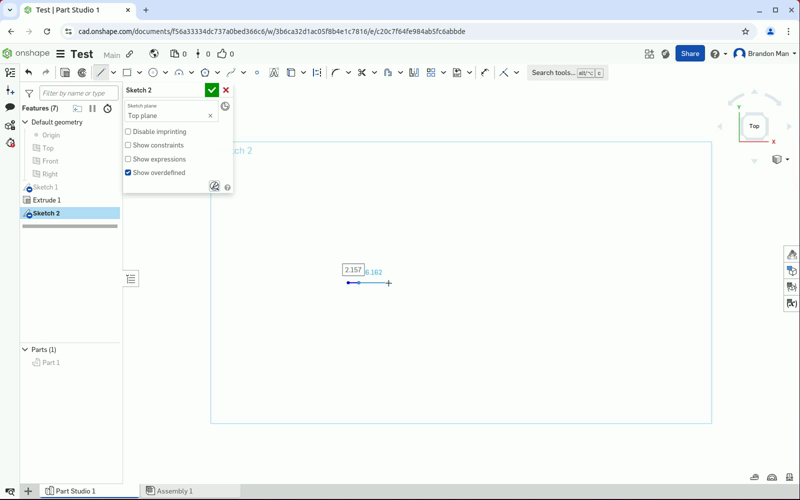
mouse_move(358, 272)
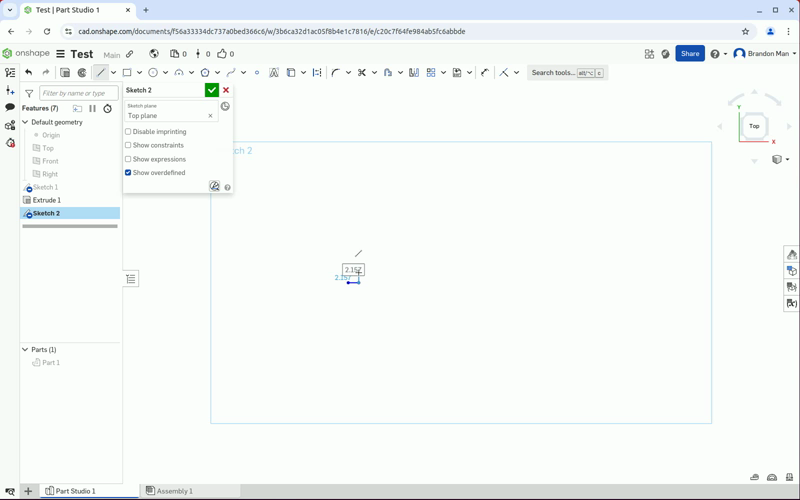
click(358, 272)
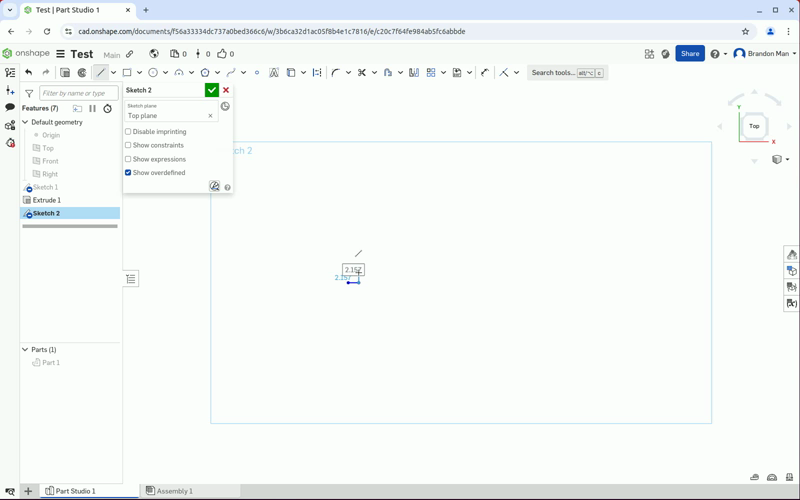
key_up(shift)
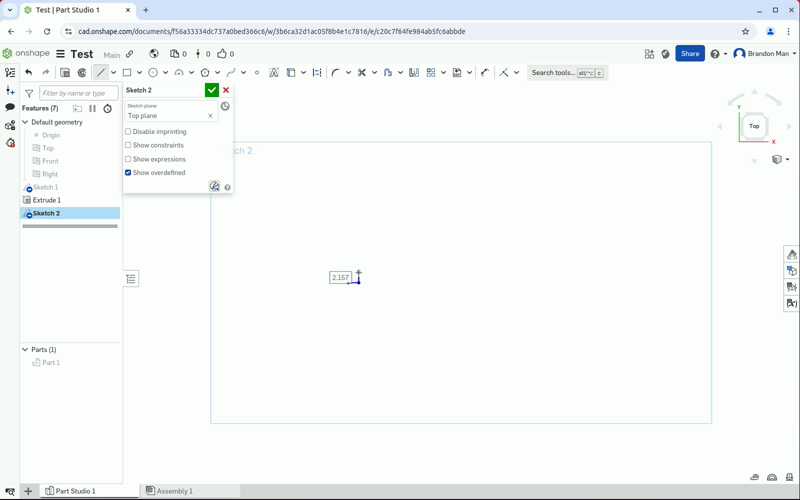
key_down(shift)
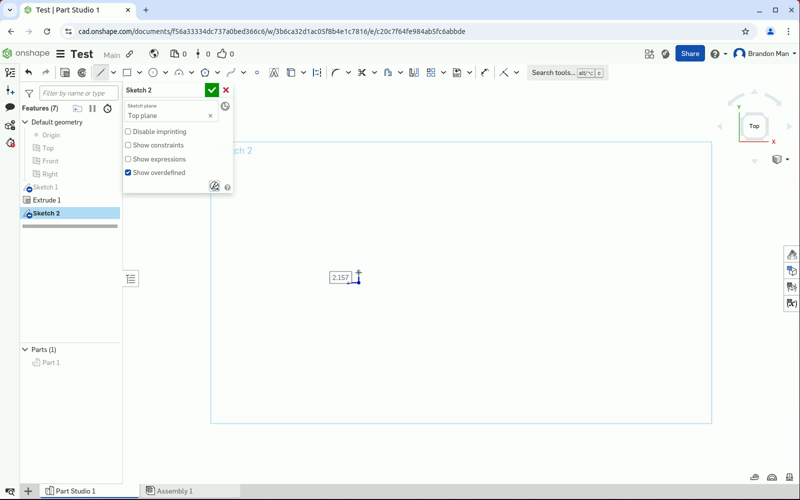
mouse_move(388, 272)
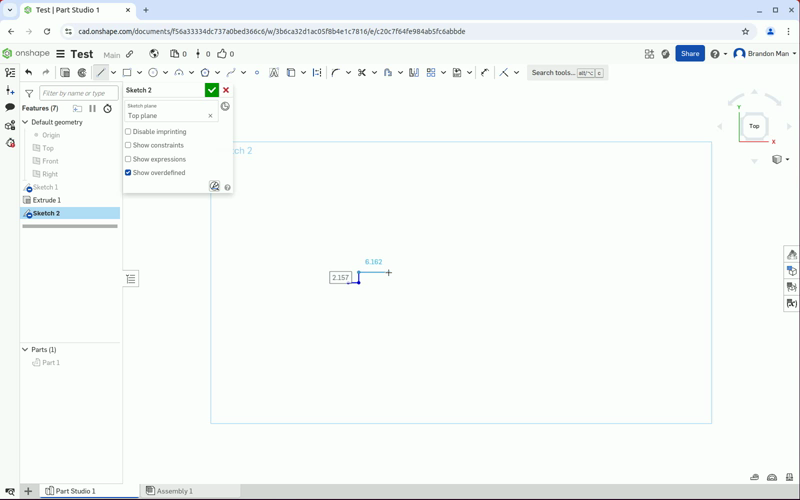
mouse_move(348, 272)
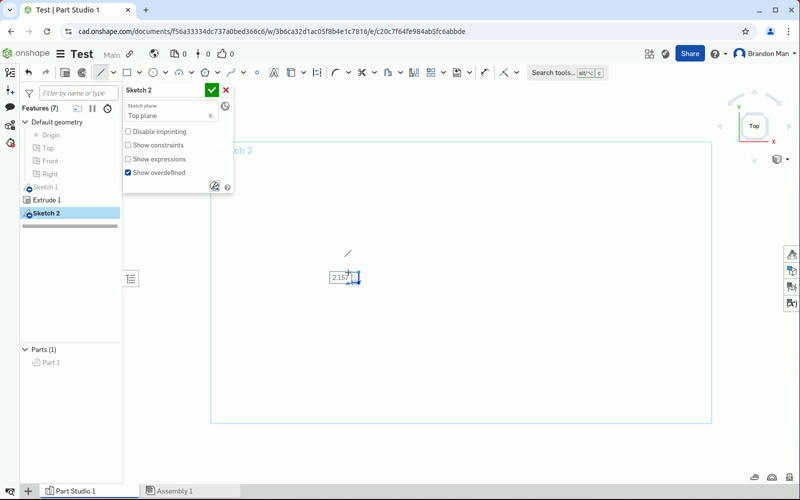
click(348, 272)
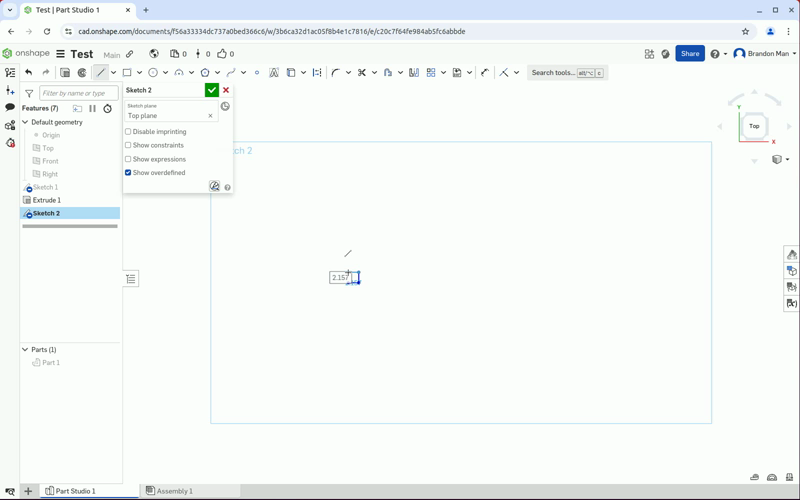
key_up(shift)
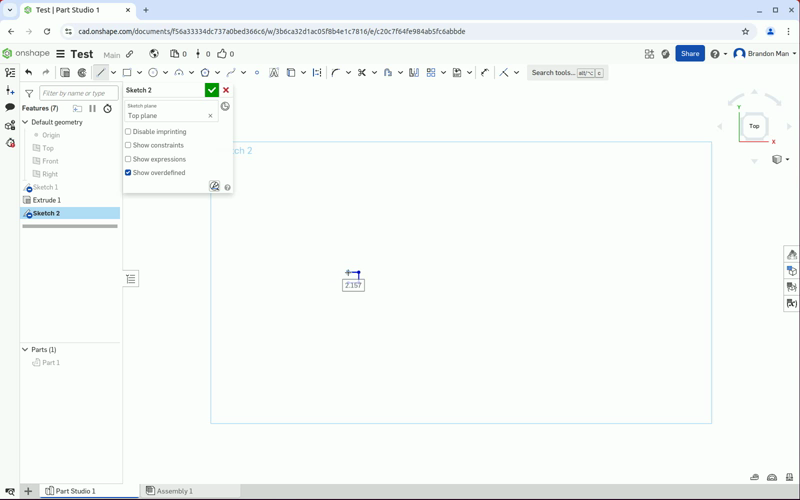
mouse_move(378, 272)
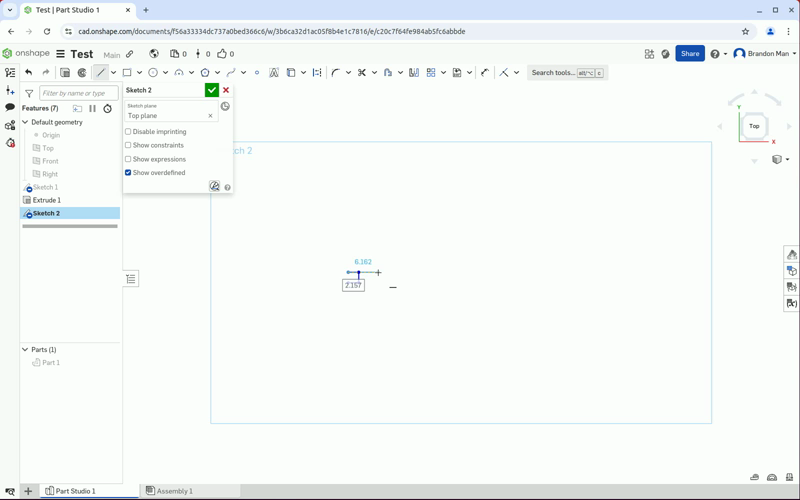
key_down(shift)
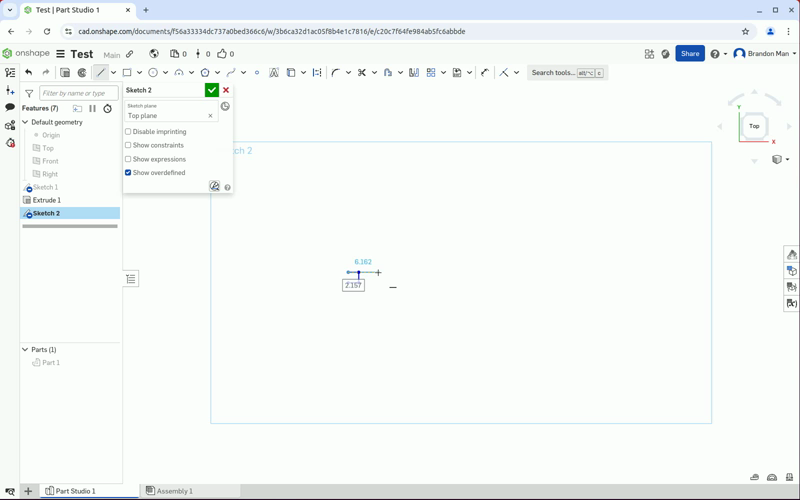
mouse_move(348, 282)
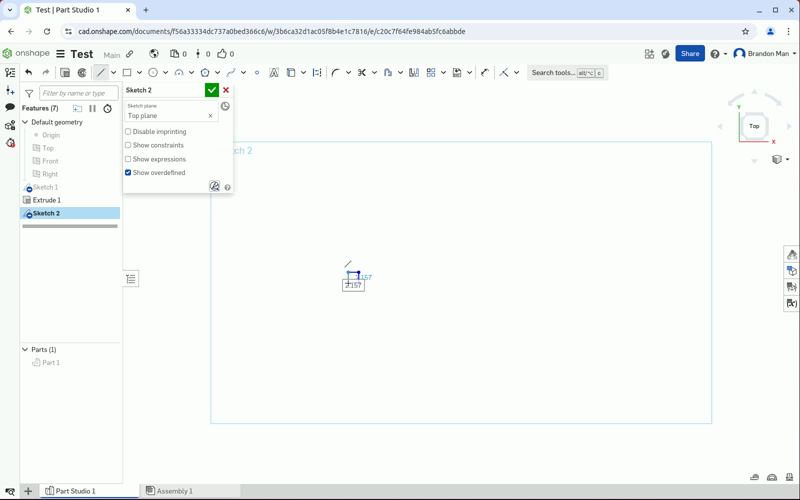
key_up(shift)
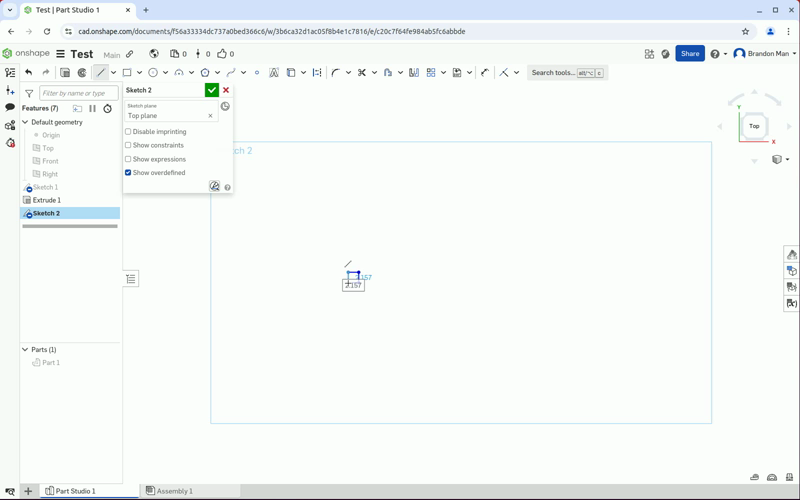
click(348, 282)
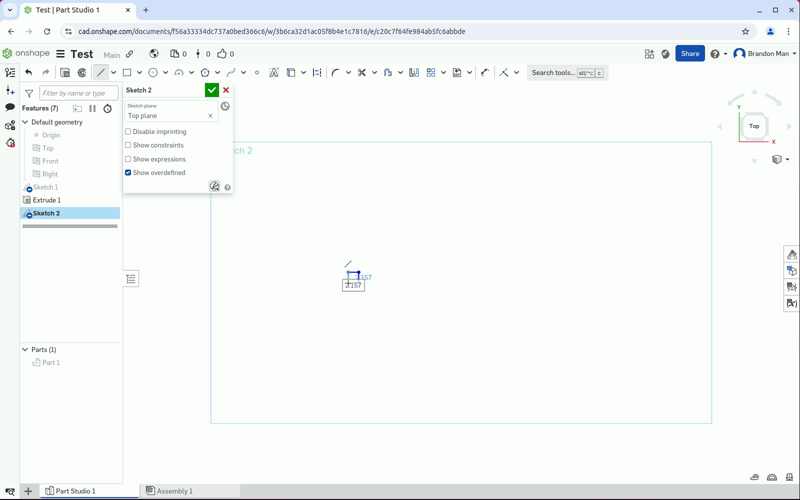
key(esc)
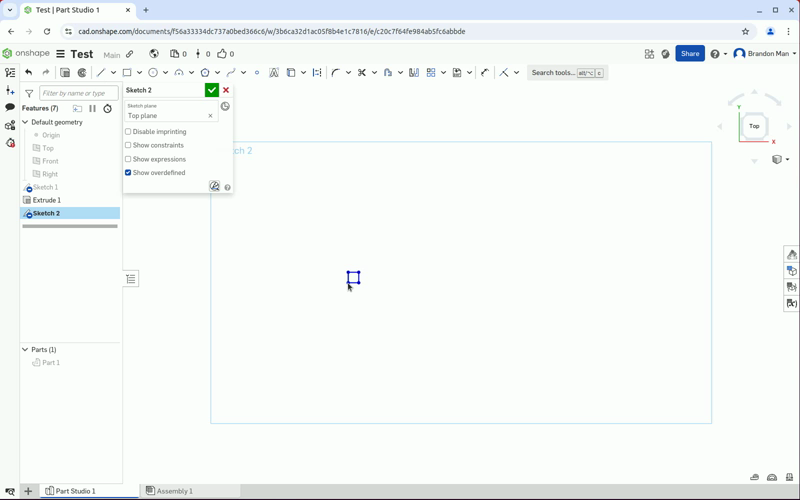
mouse_move(348, 280)
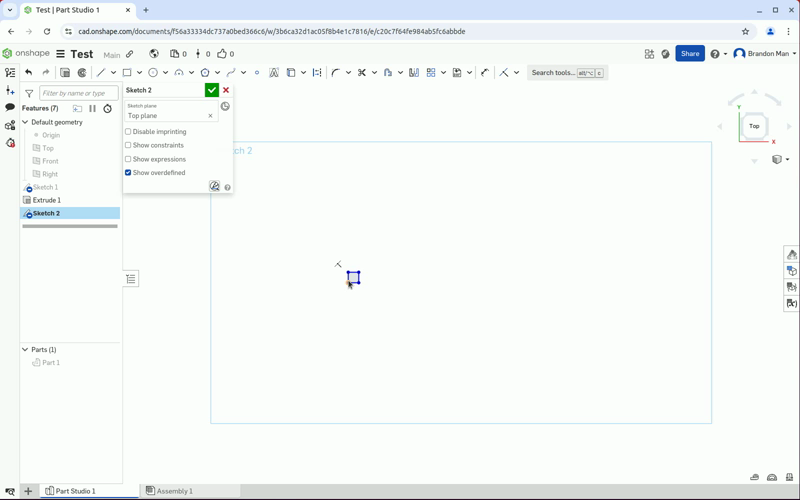
scroll(6)
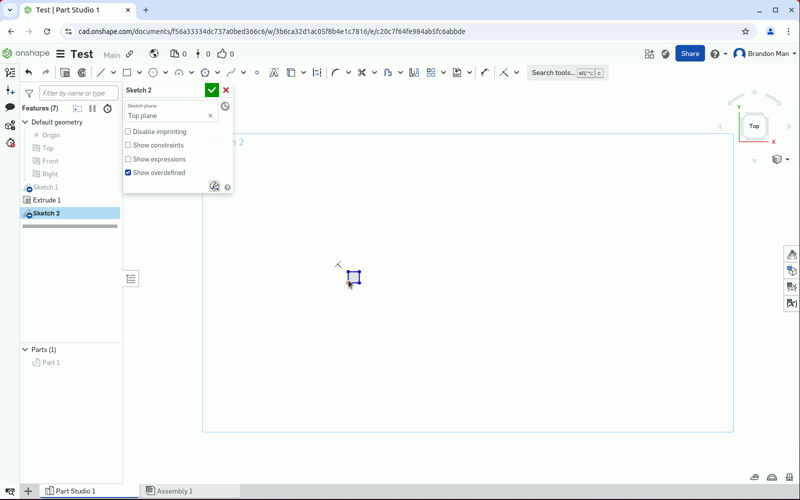
scroll(6)
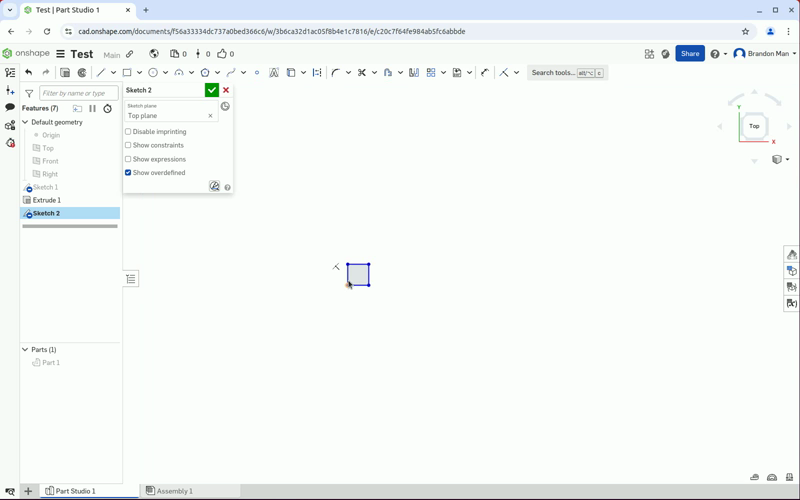
scroll(6)
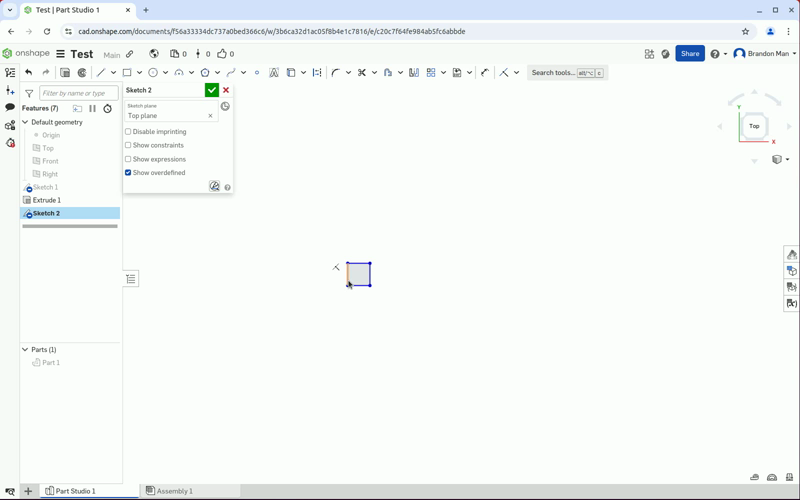
scroll(6)
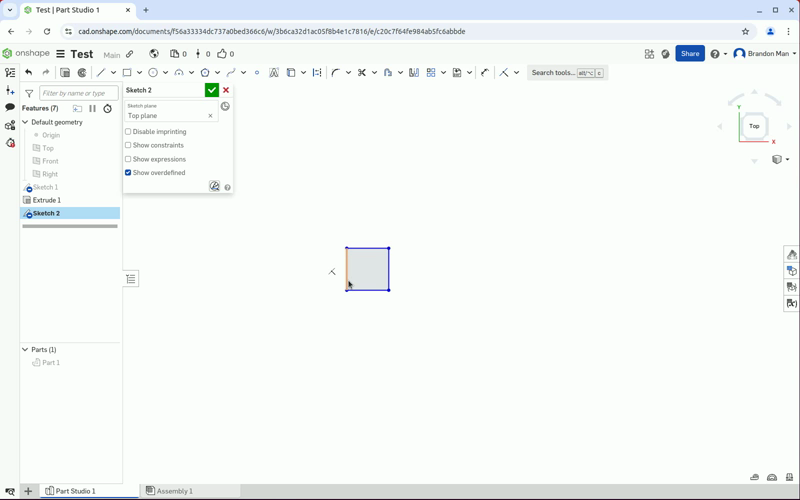
scroll(6)
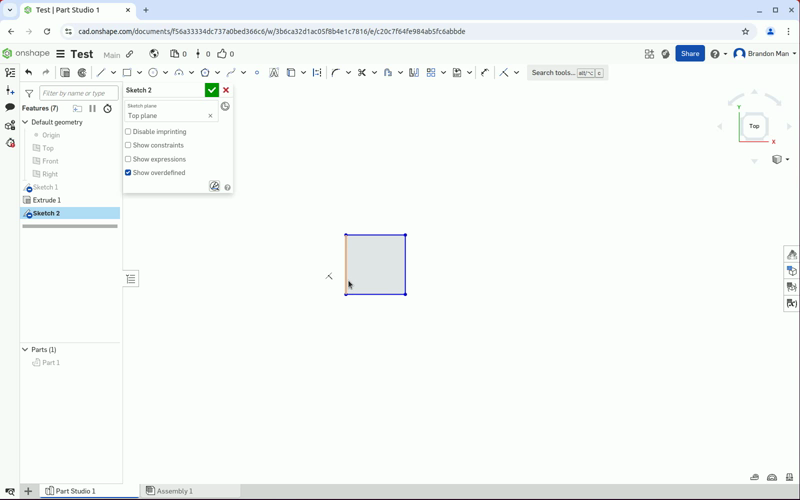
scroll(6)
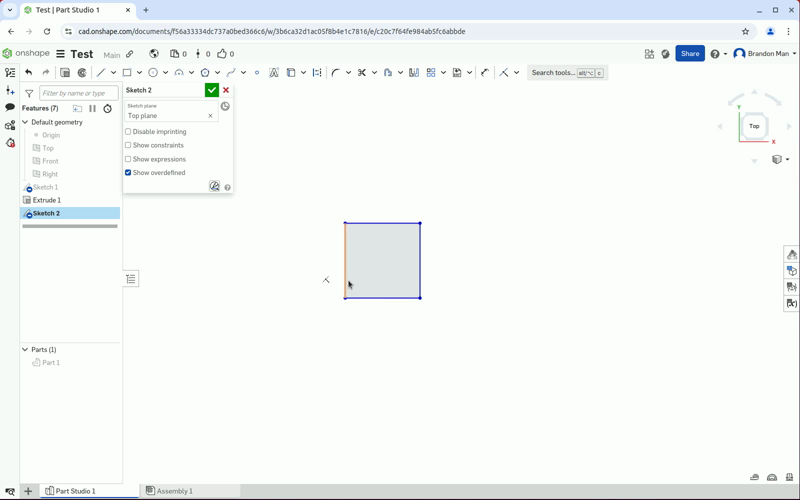
scroll(6)
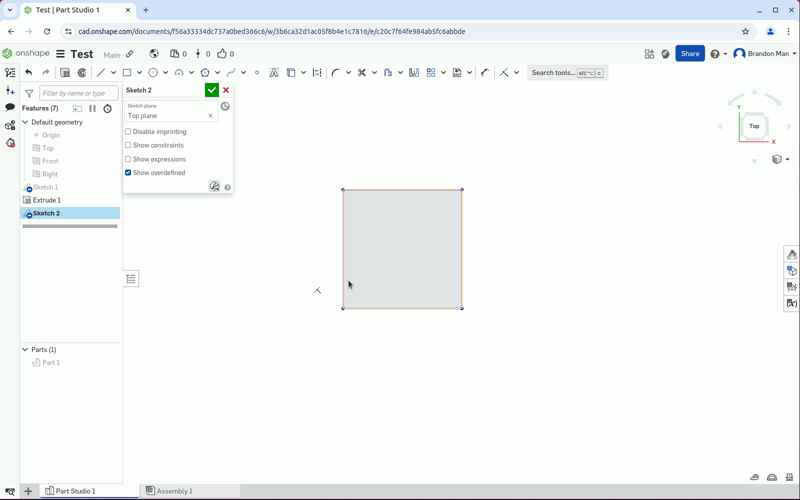
click(348, 280)
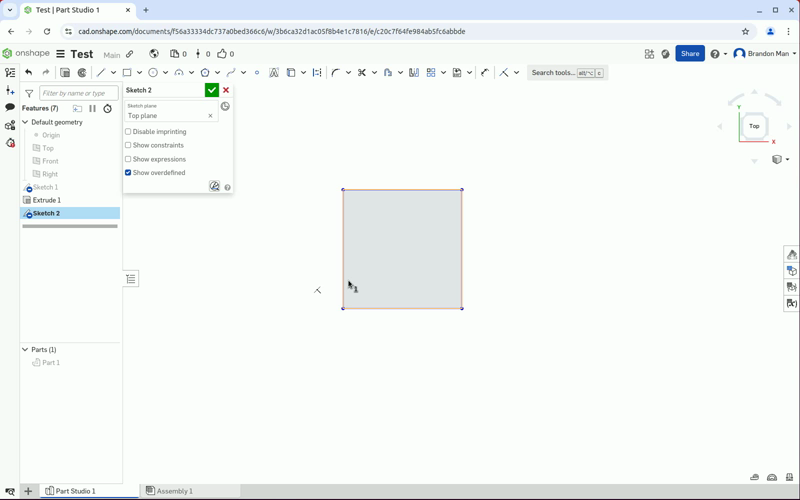
scroll(-6)
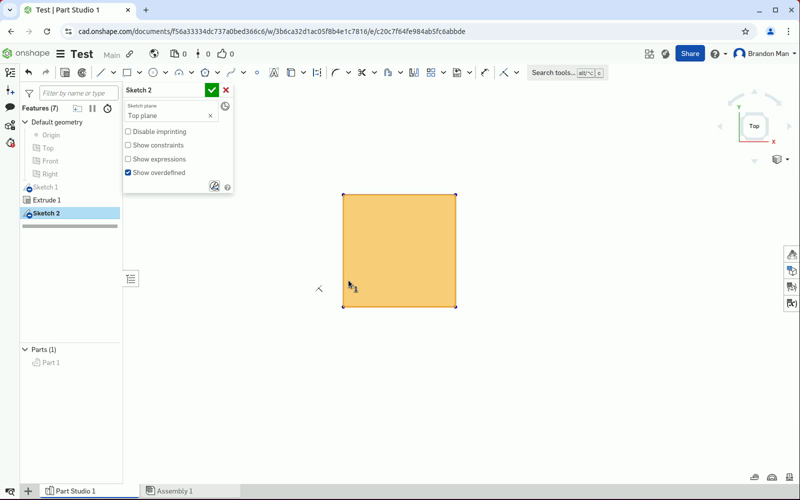
scroll(-6)
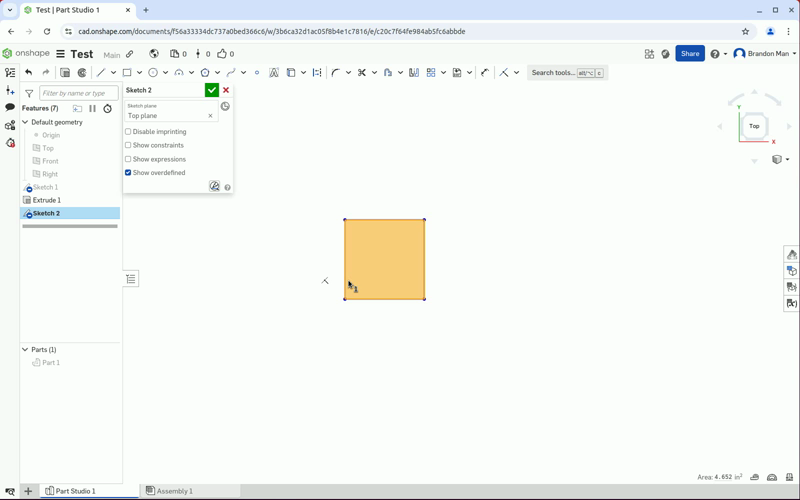
scroll(-6)
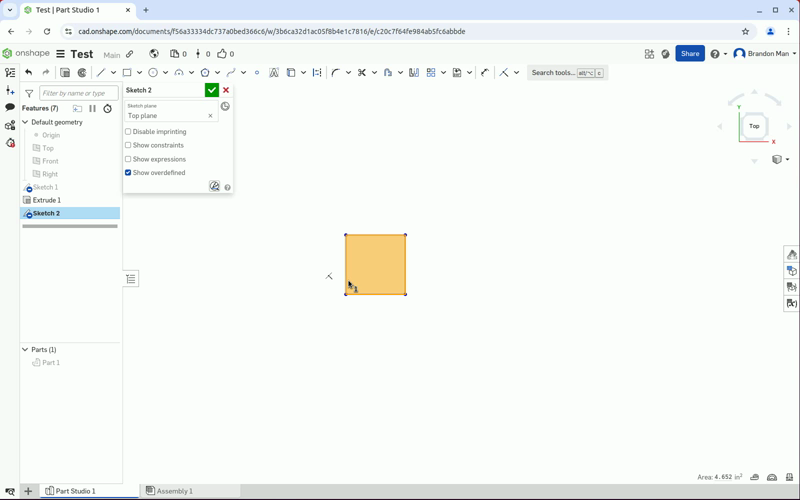
scroll(-6)
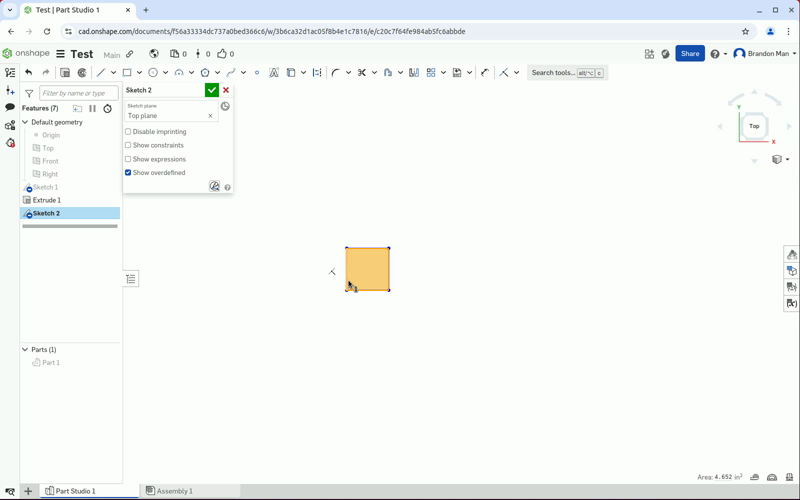
scroll(-6)
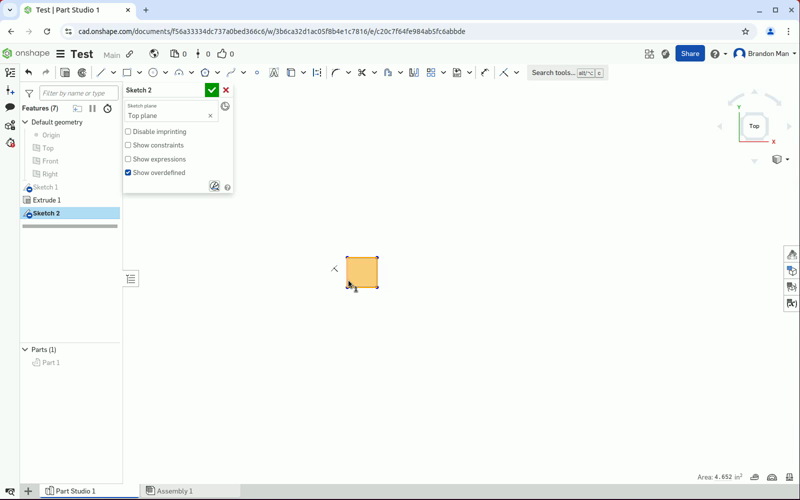
scroll(-6)
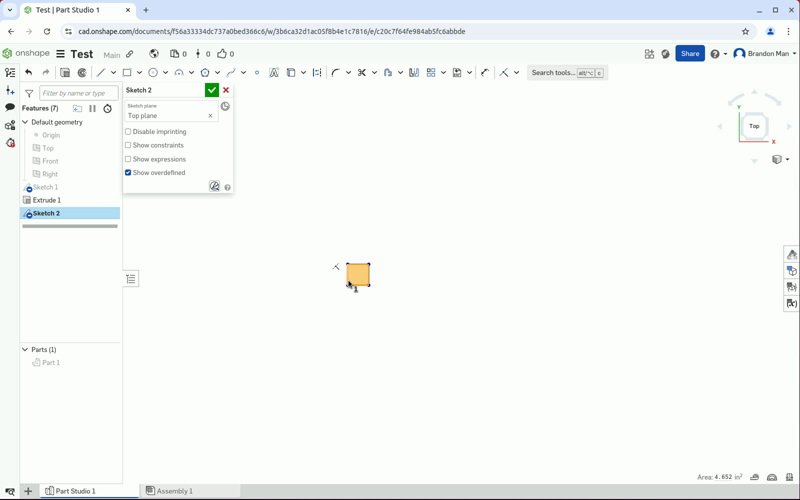
scroll(-6)
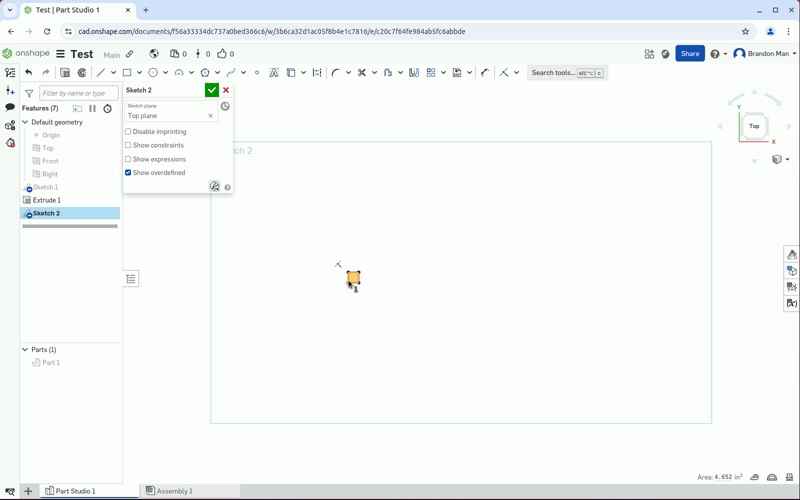
mouse_move(73, 352)
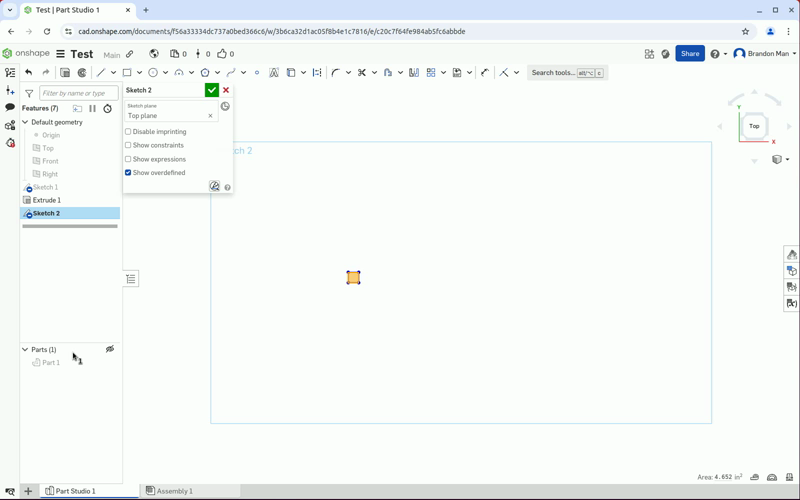
key(shift+y)
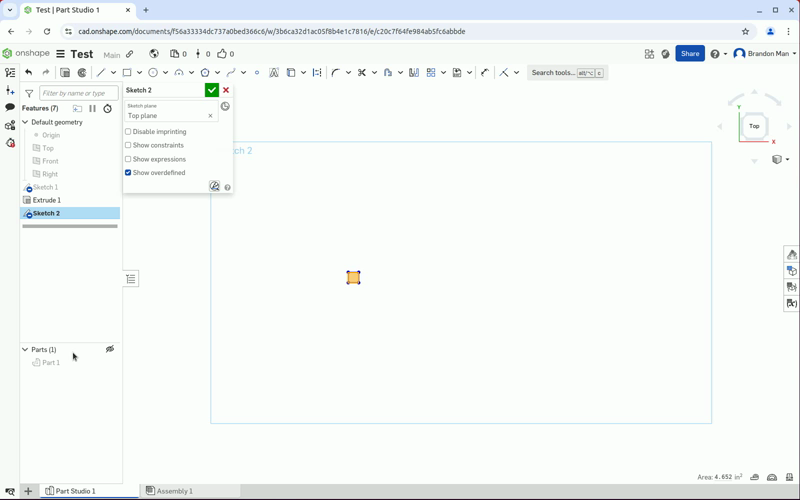
key(shift+e)
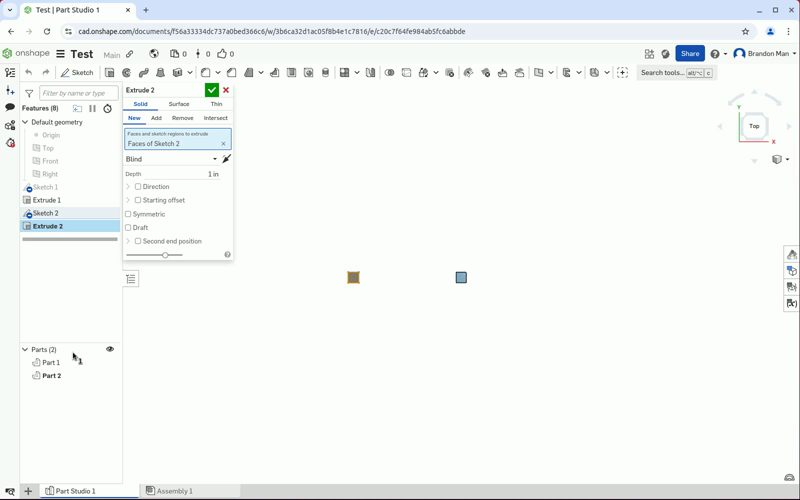
mouse_move(143, 106)
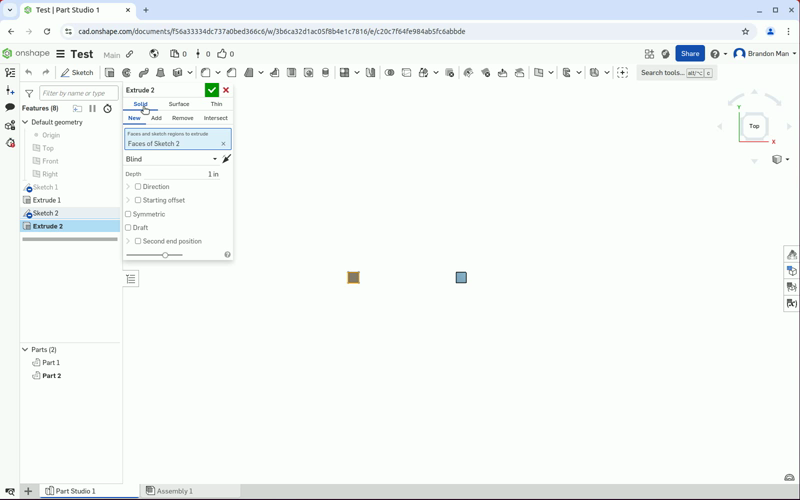
click(143, 106)
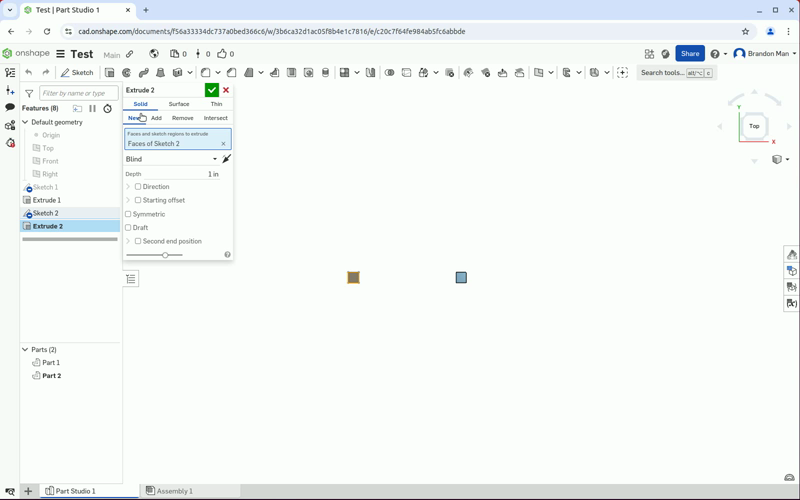
mouse_move(137, 120)
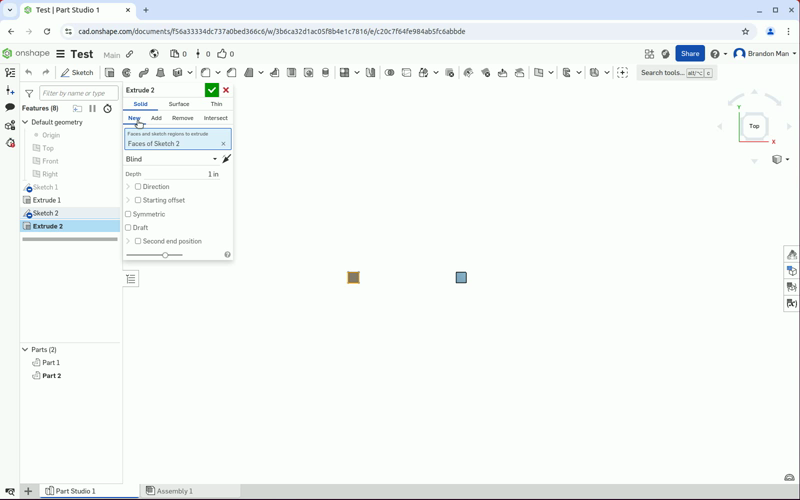
click(137, 120)
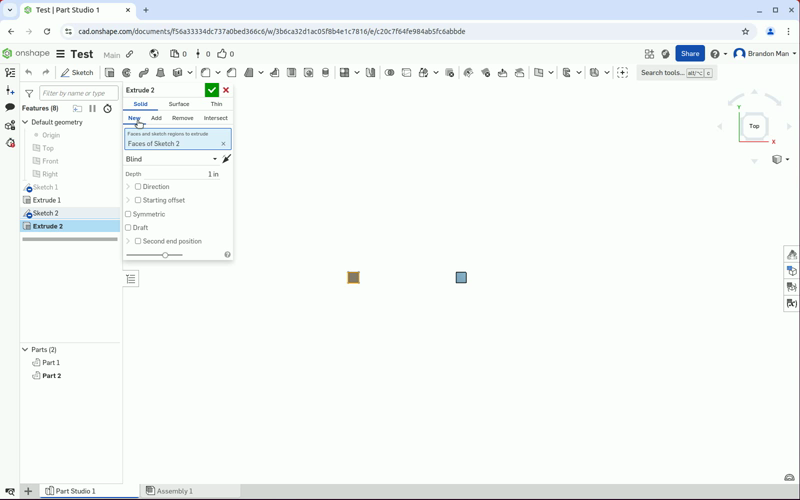
key(tab, 4)
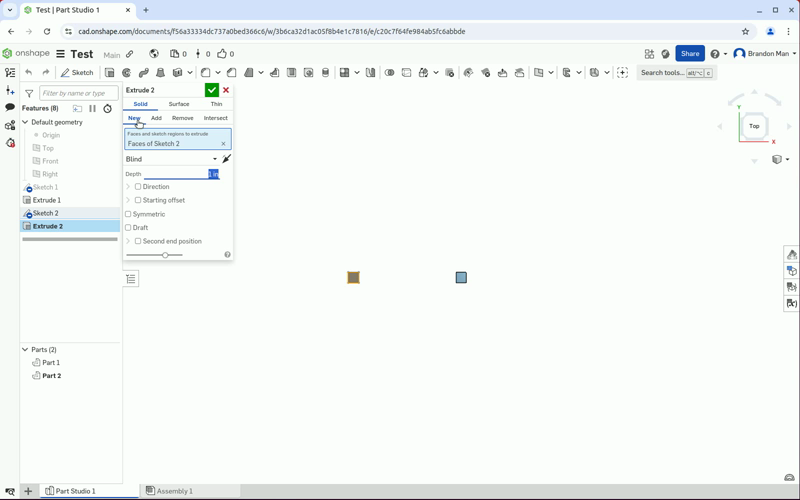
text(33.218)
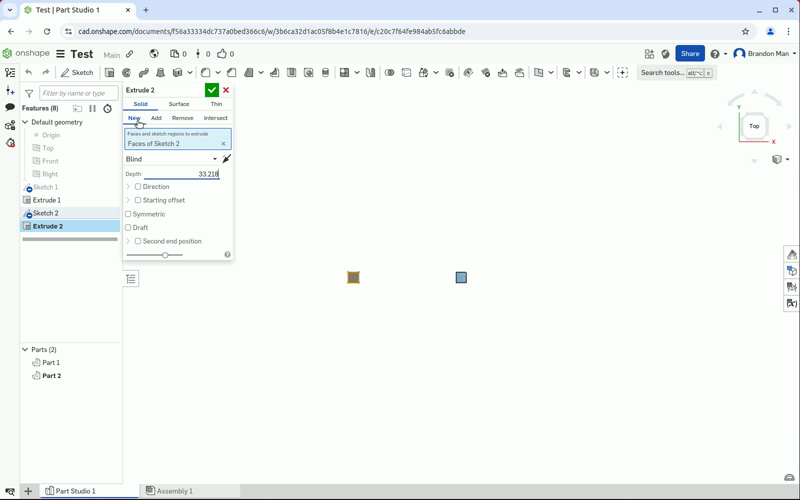
key(tab, 3)
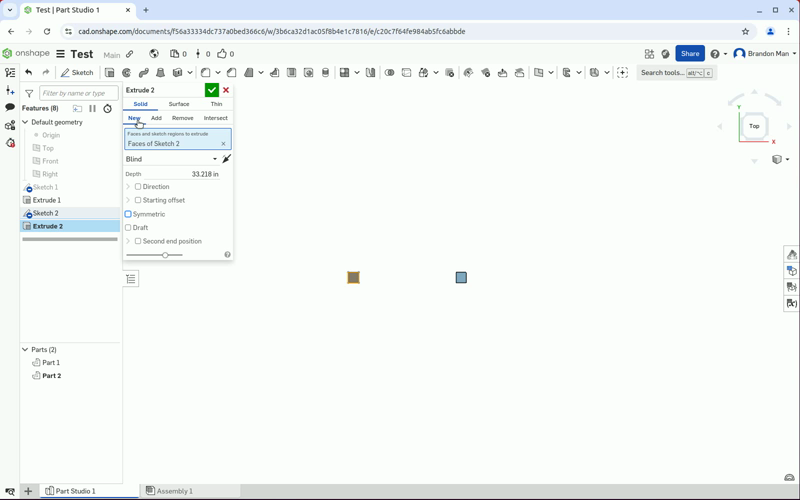
key(space)
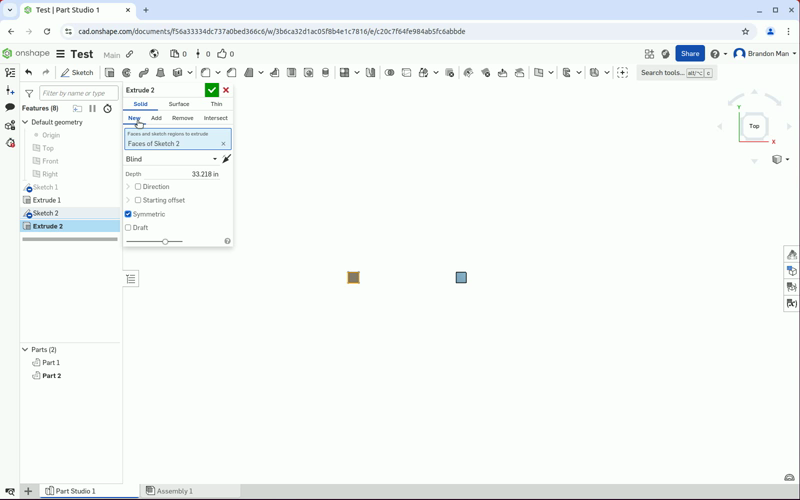
key(enter)
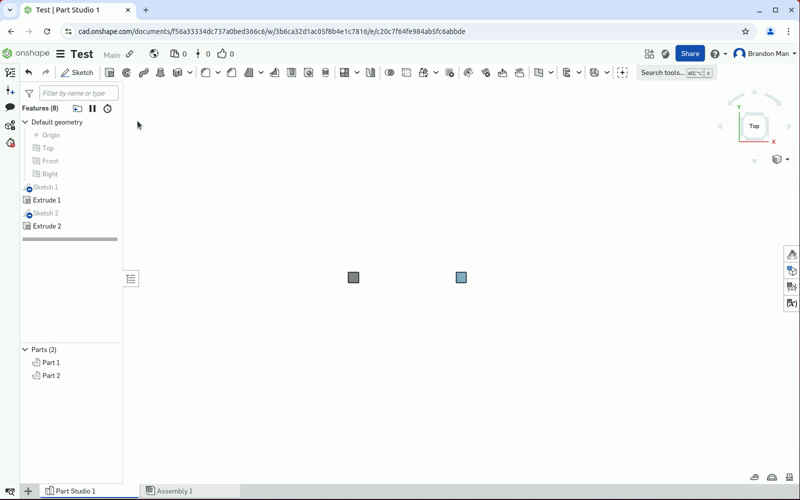
key(shift+h)
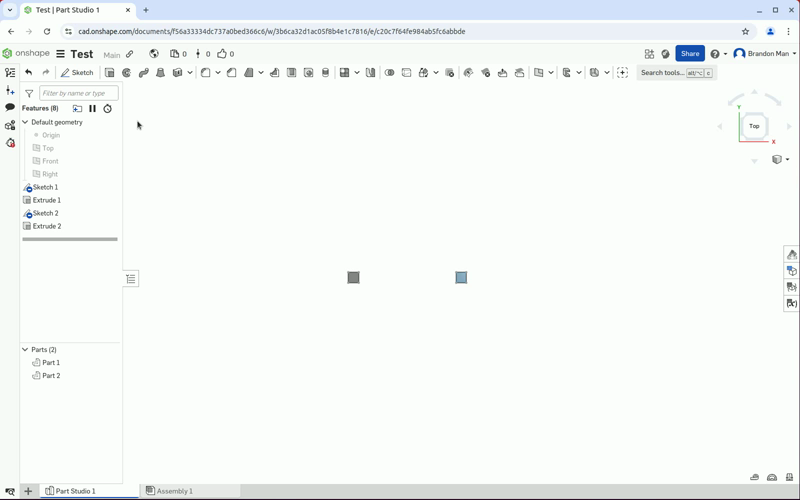
key(shift+h)
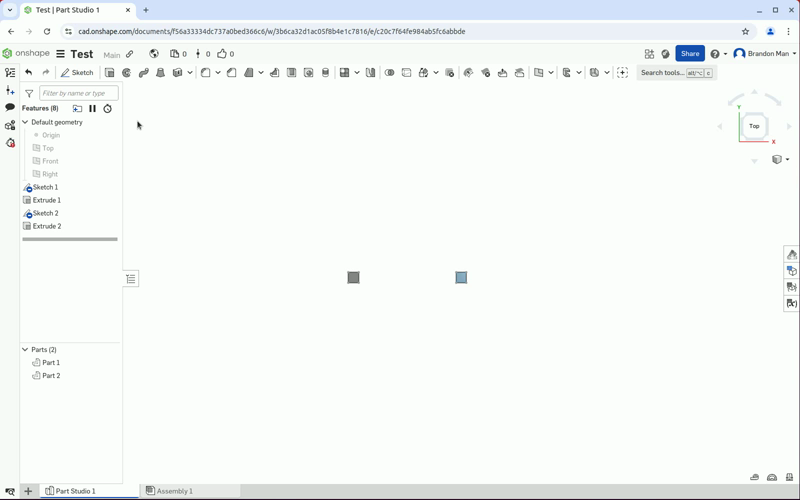
key(shift+7)
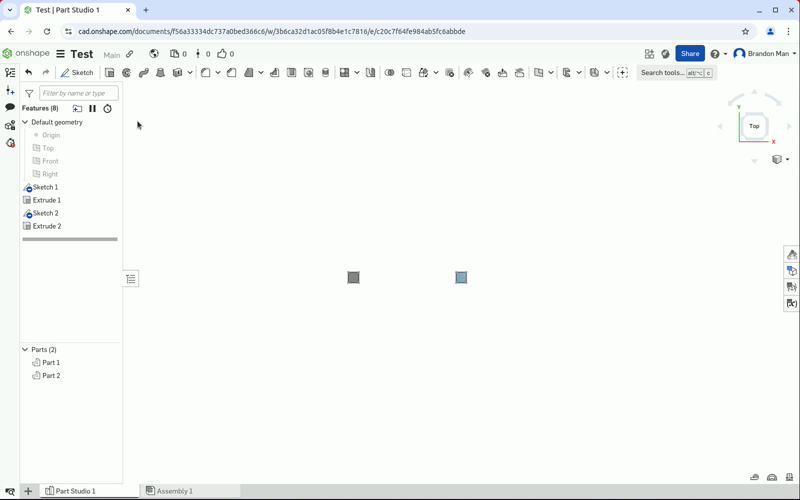
key(up, 3)
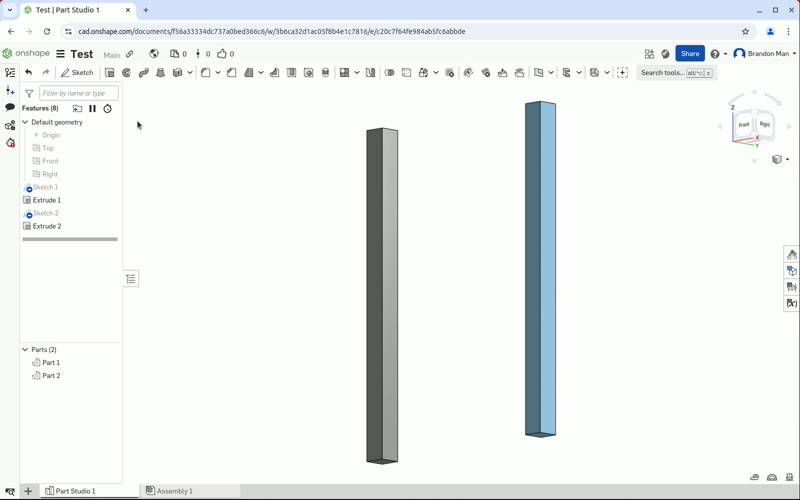
key(left, 3)
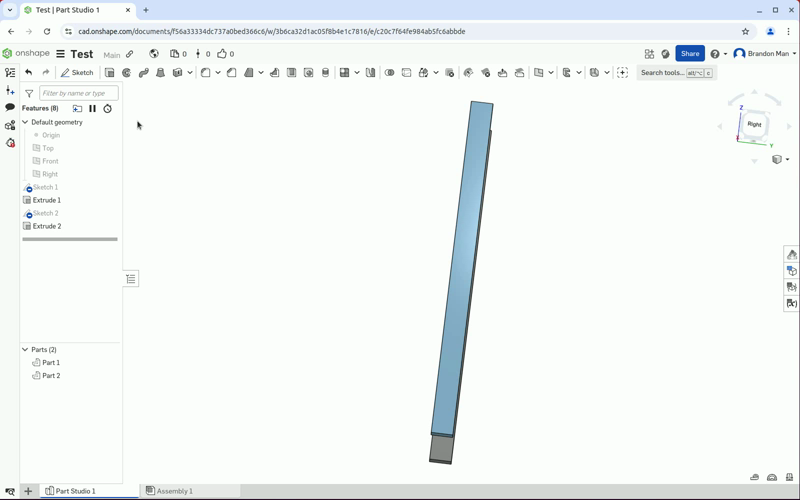
key(right, 3)
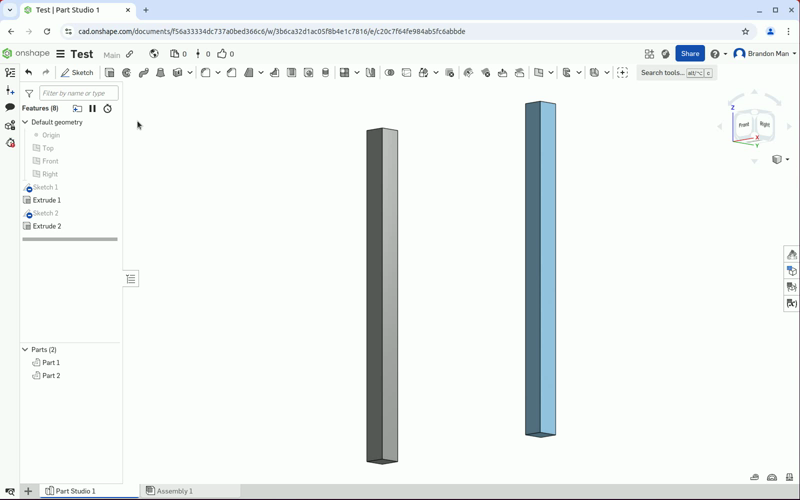
key(down, 3)
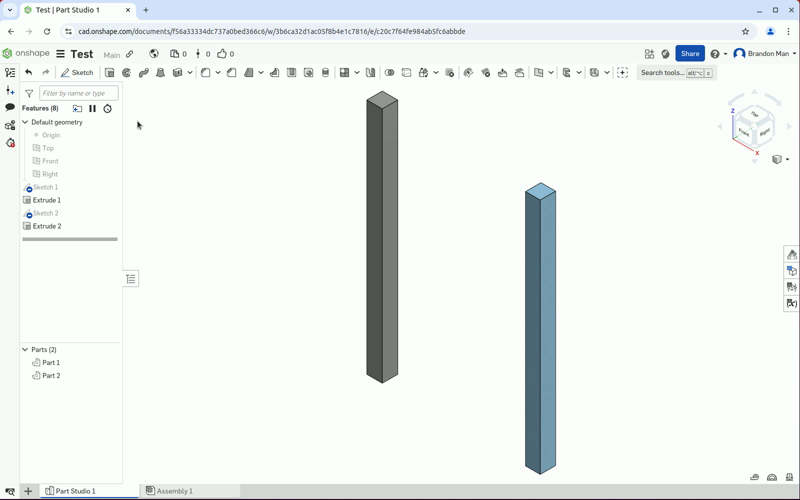
mouse_move(73, 189)
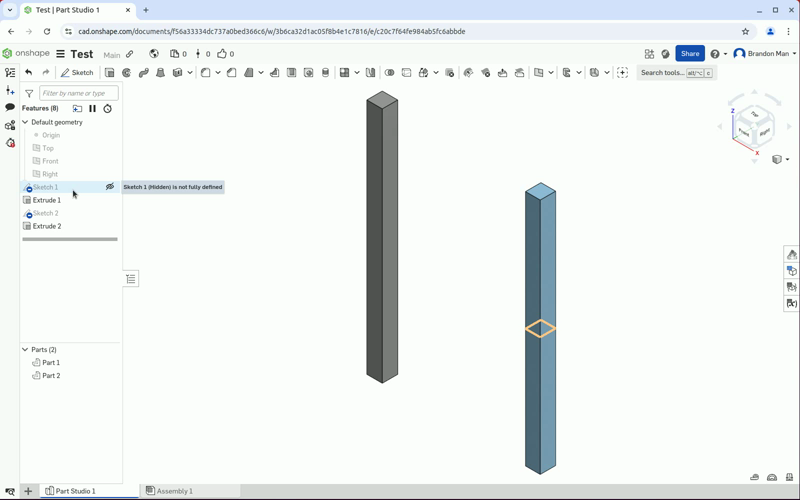
click(73, 189)